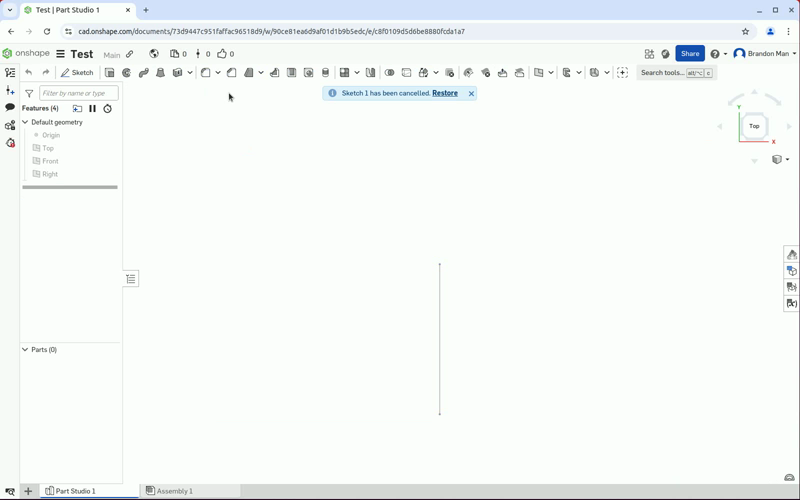
key(shift+h)
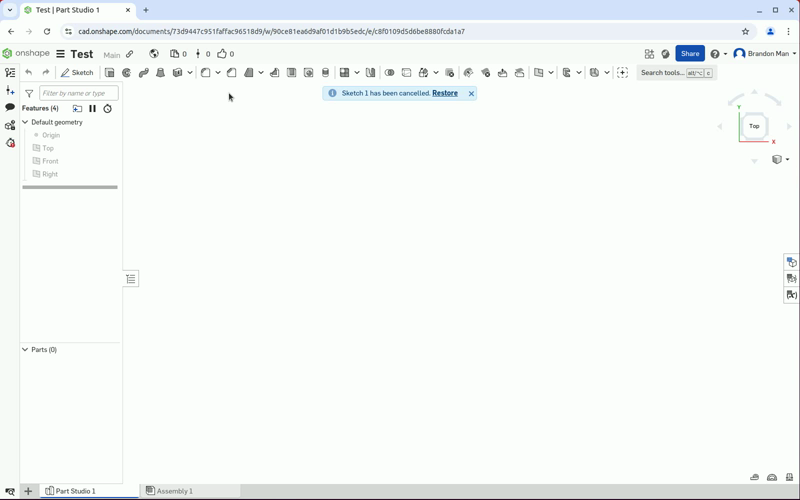
mouse_move(73, 352)
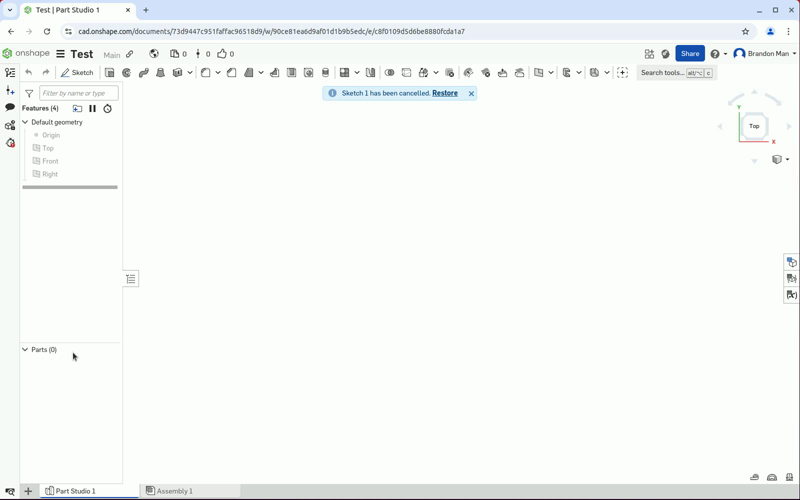
key(y)
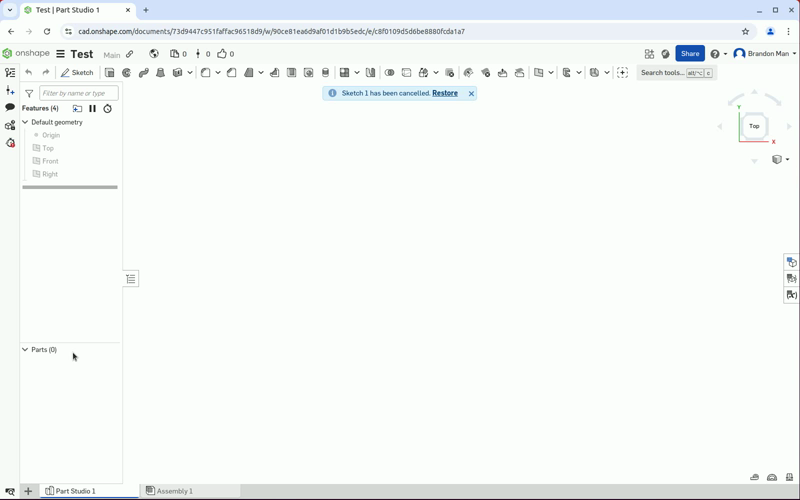
key(shift+p)
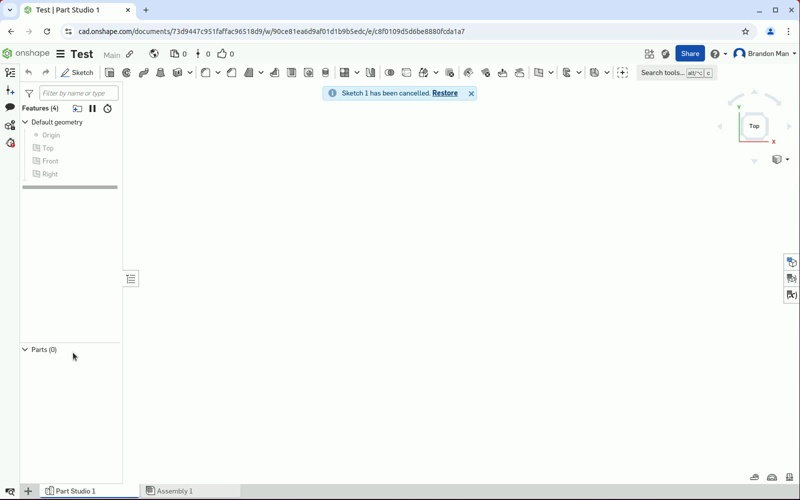
key(space)
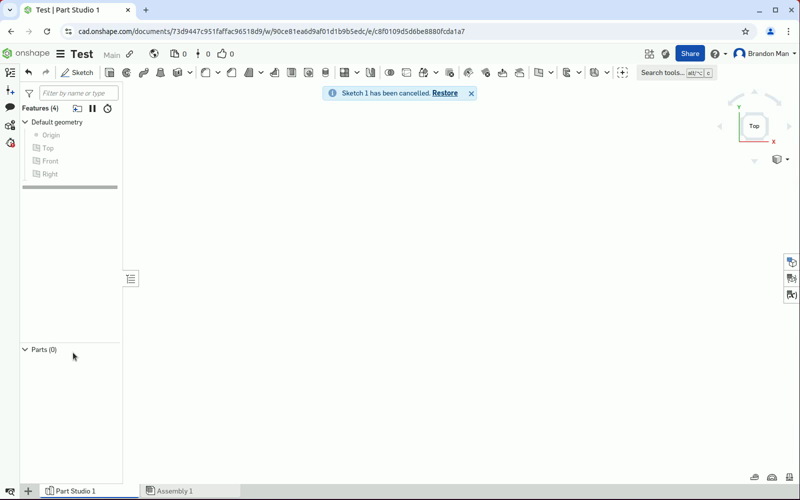
key_down(shift)
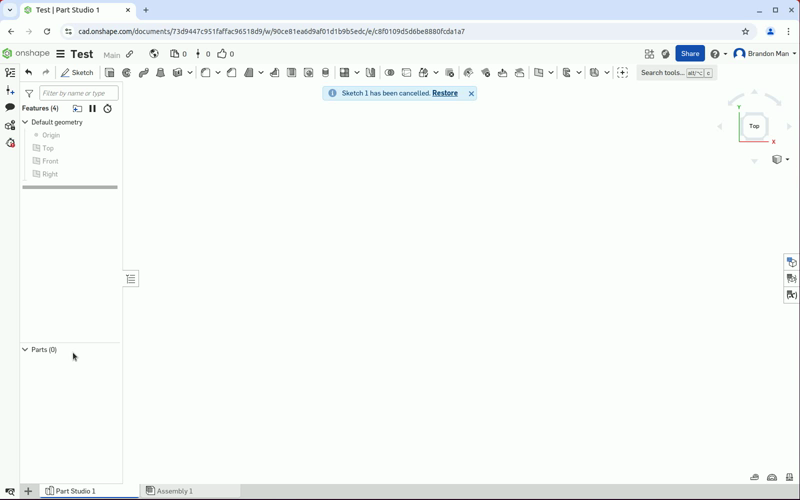
key(up)
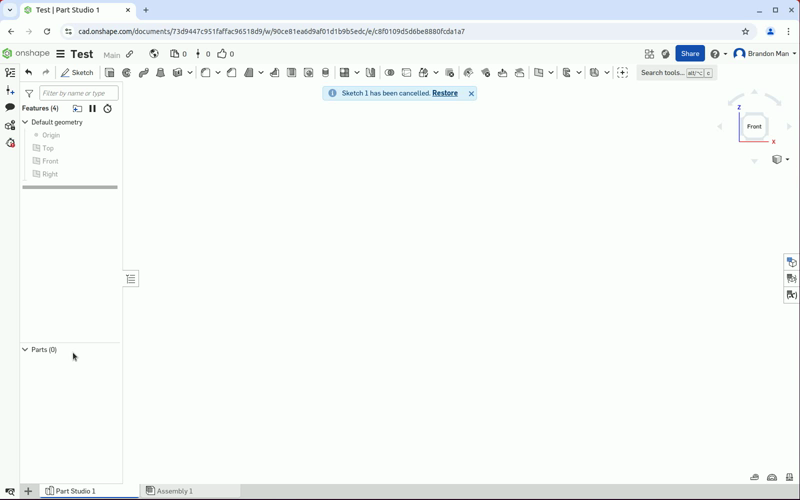
key_up(shift)
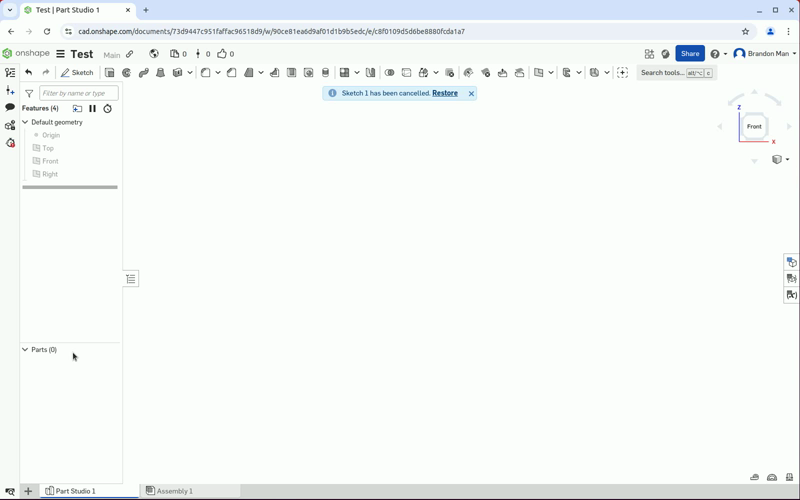
mouse_move(73, 352)
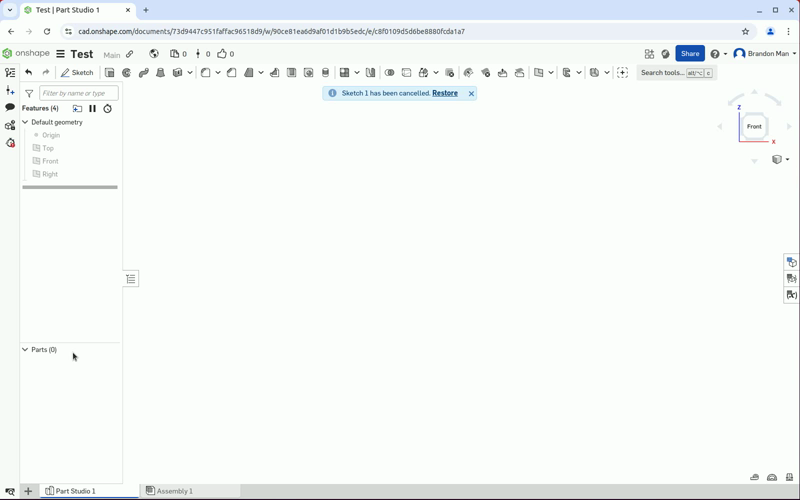
key(shift+y)
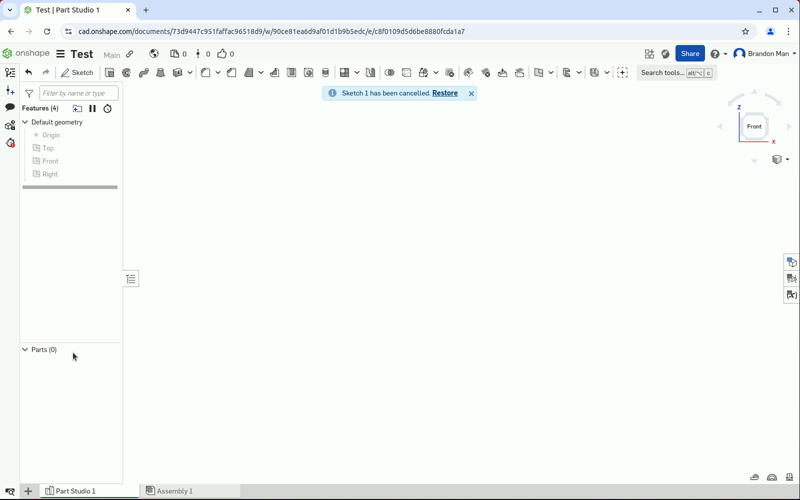
key(shift+s)
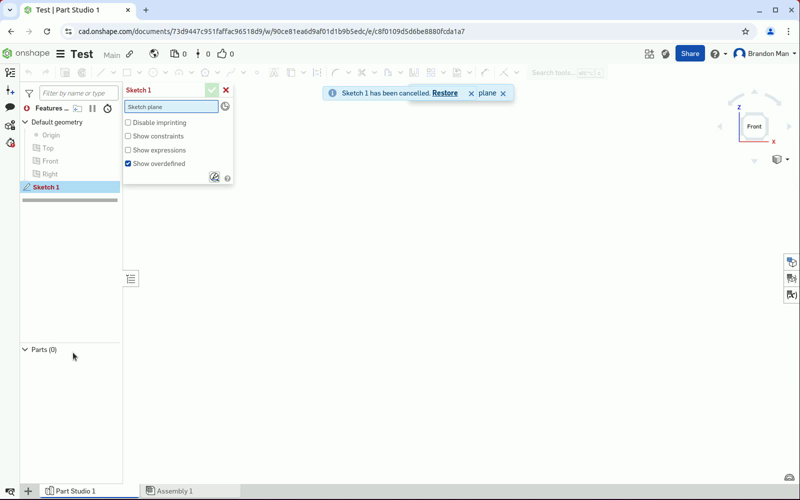
mouse_move(73, 163)
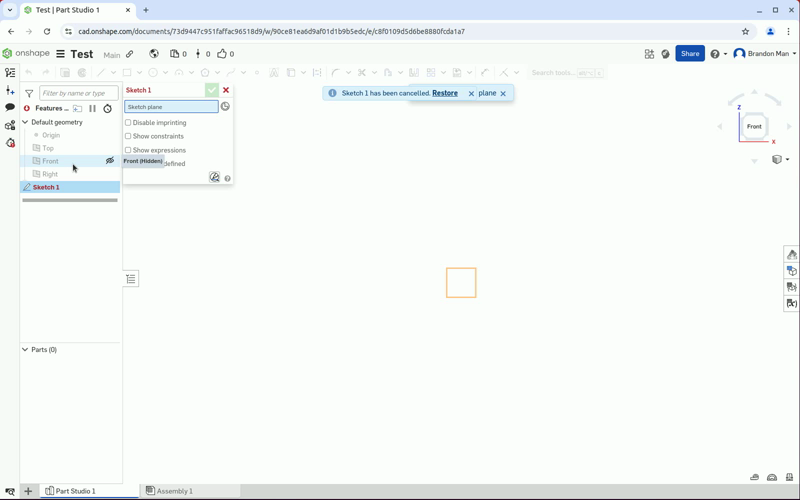
click(73, 163)
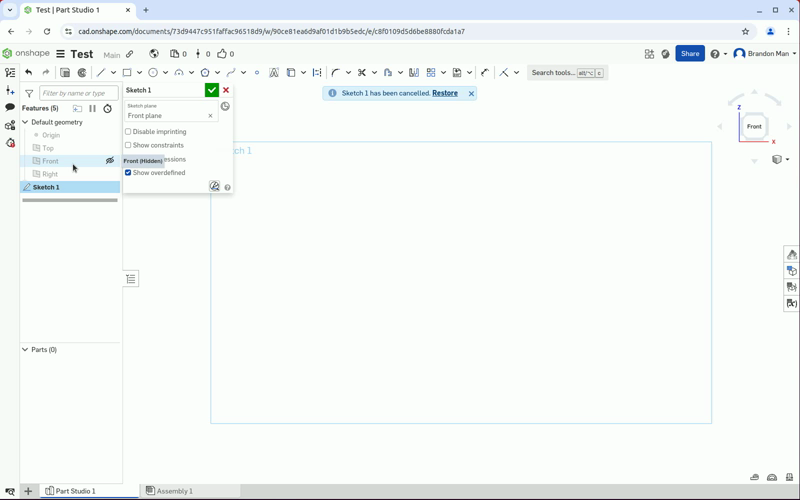
mouse_move(73, 352)
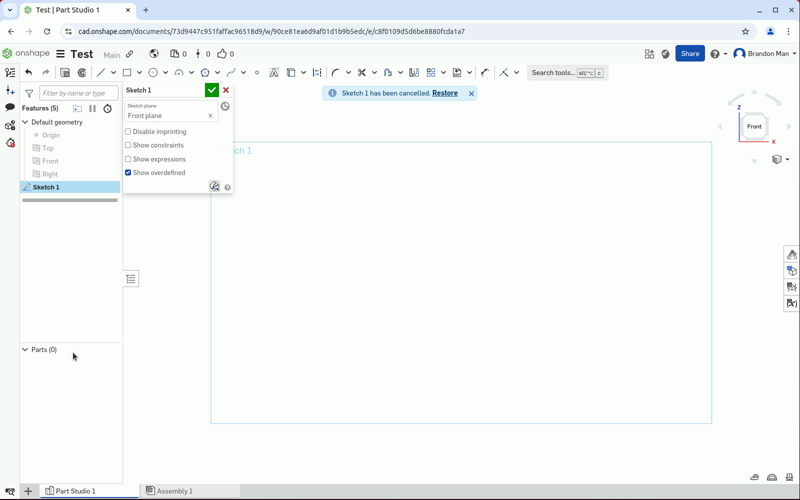
key(y)
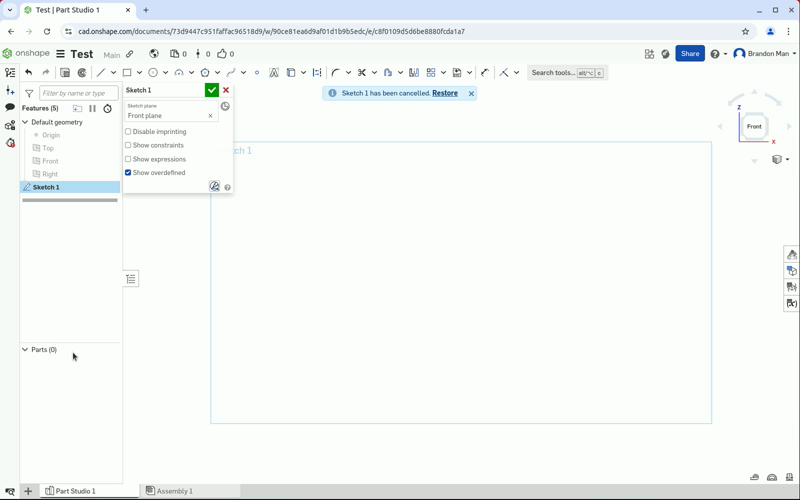
key(l)
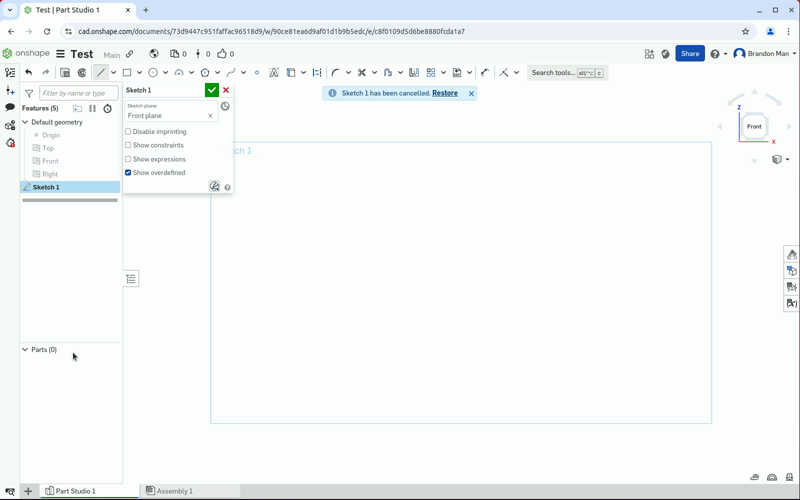
key_down(shift)
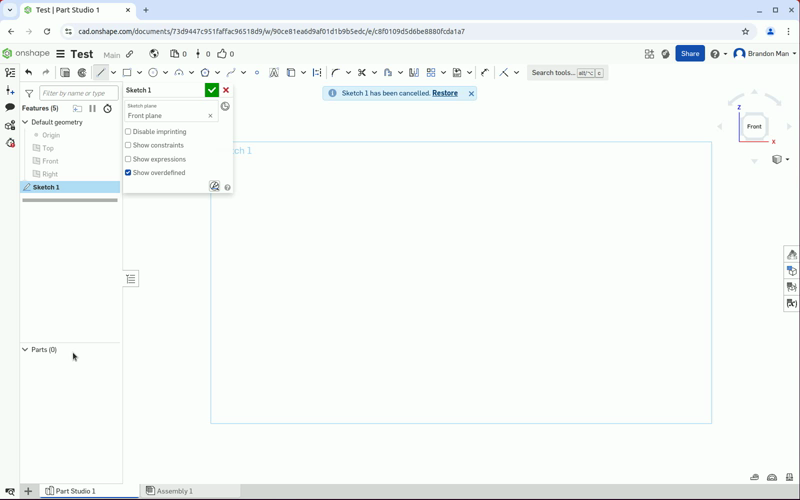
mouse_move(356, 300)
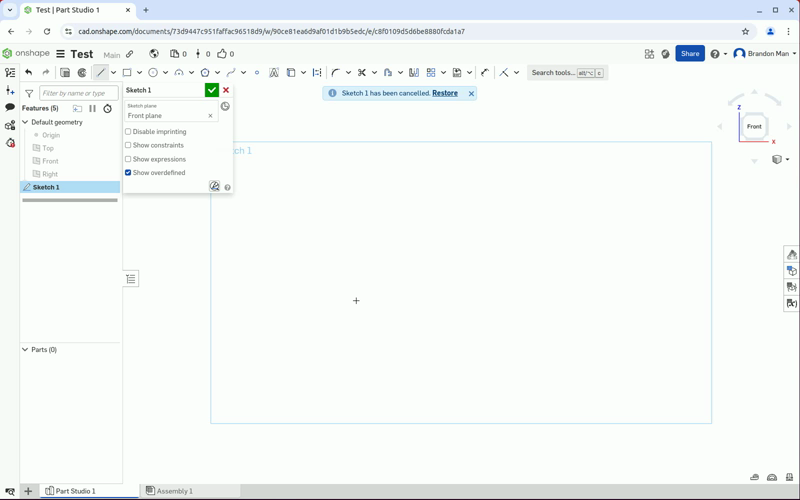
click(356, 300)
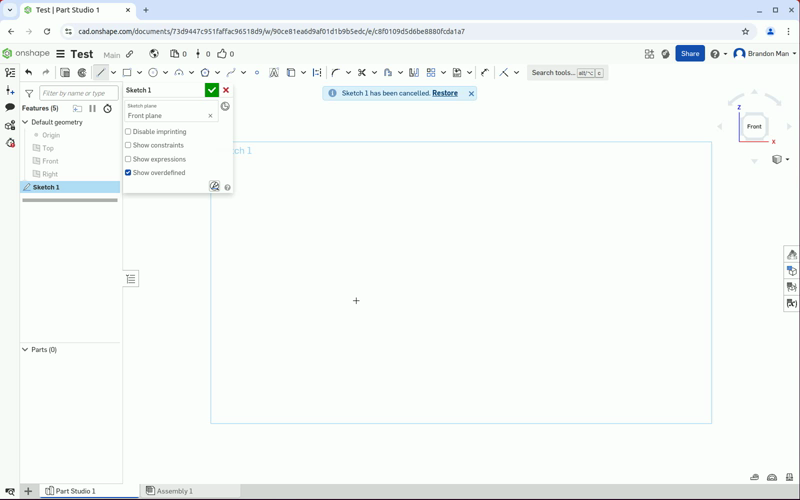
key_up(shift)
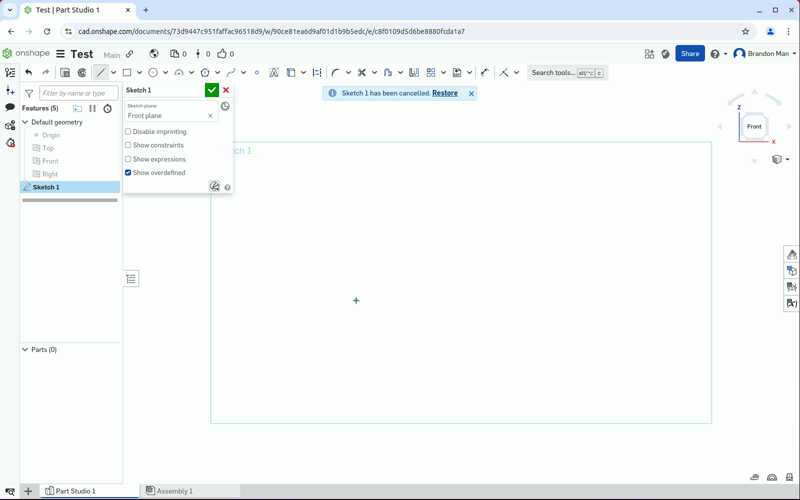
key_down(shift)
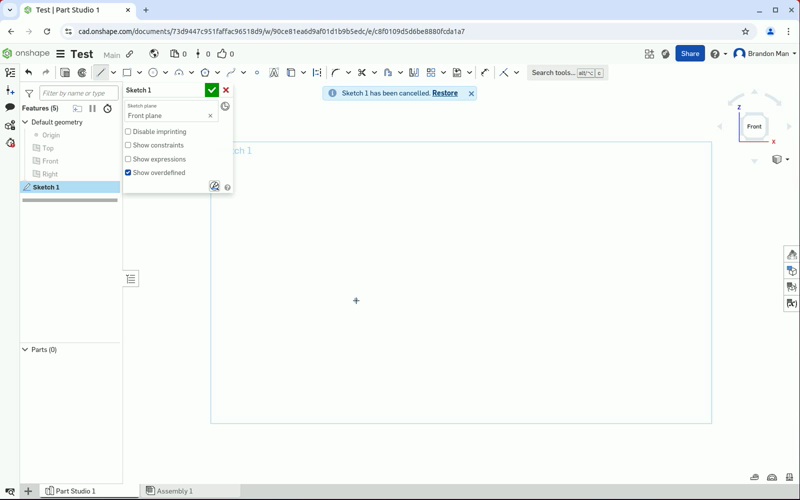
mouse_move(530, 300)
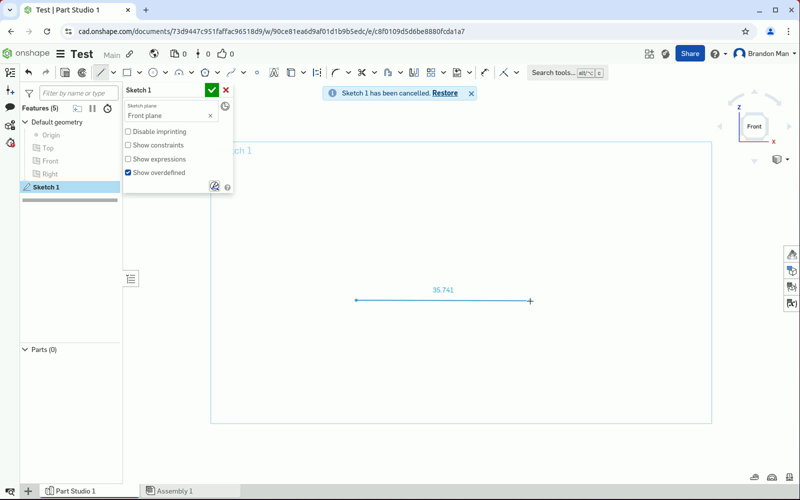
click(530, 300)
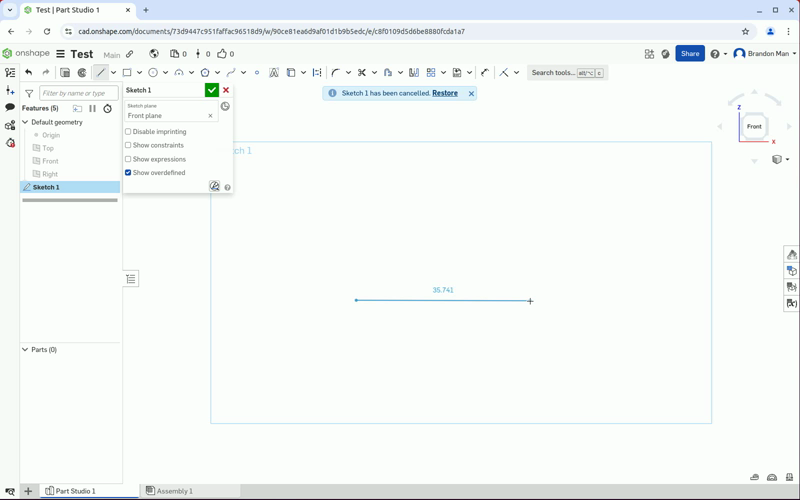
key_up(shift)
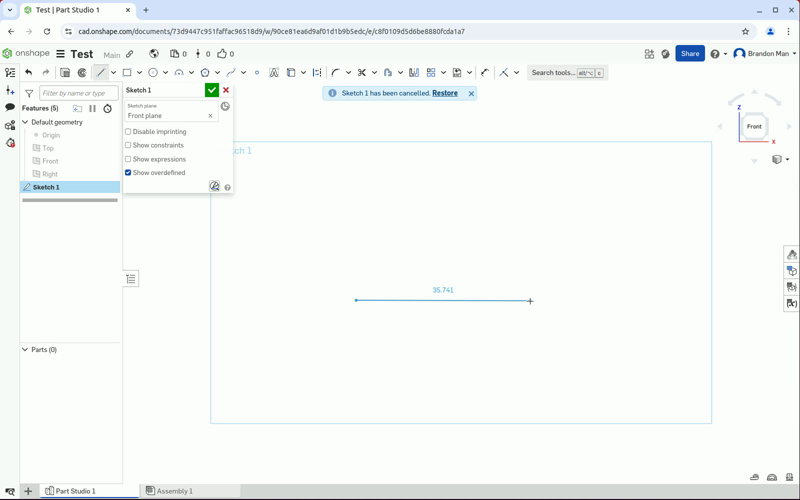
key(esc)
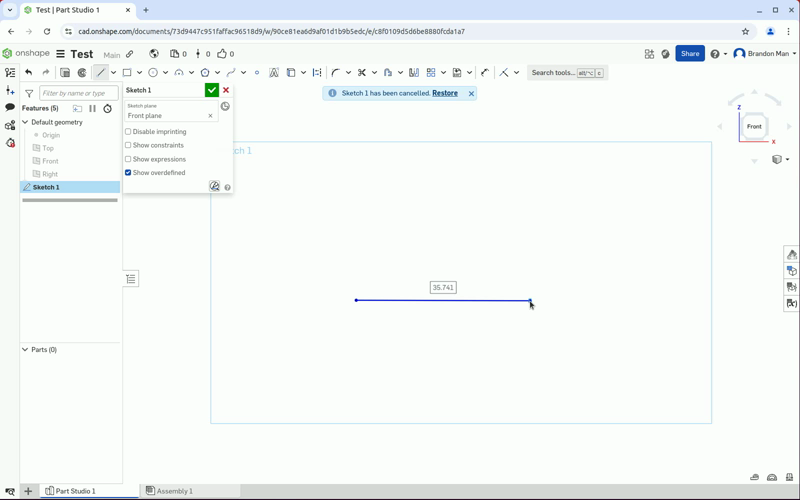
key(a)
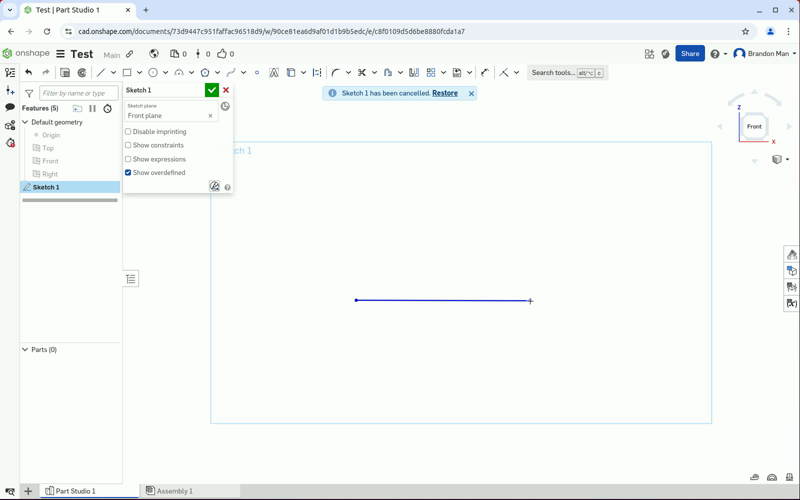
mouse_move(530, 300)
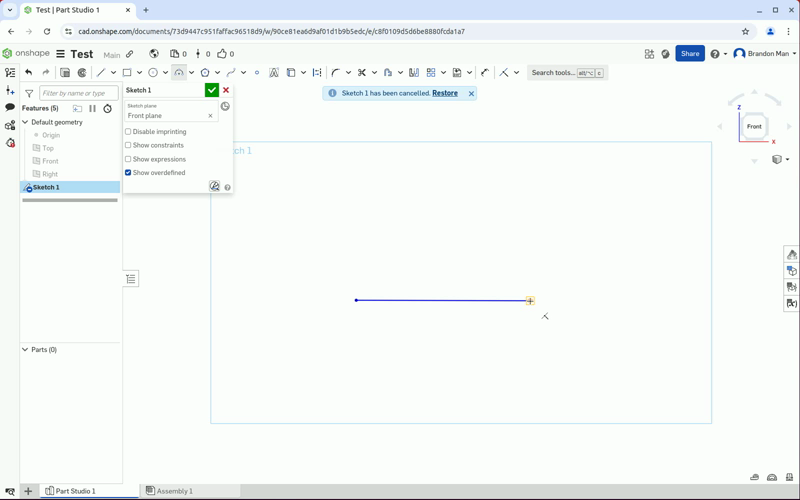
click(530, 300)
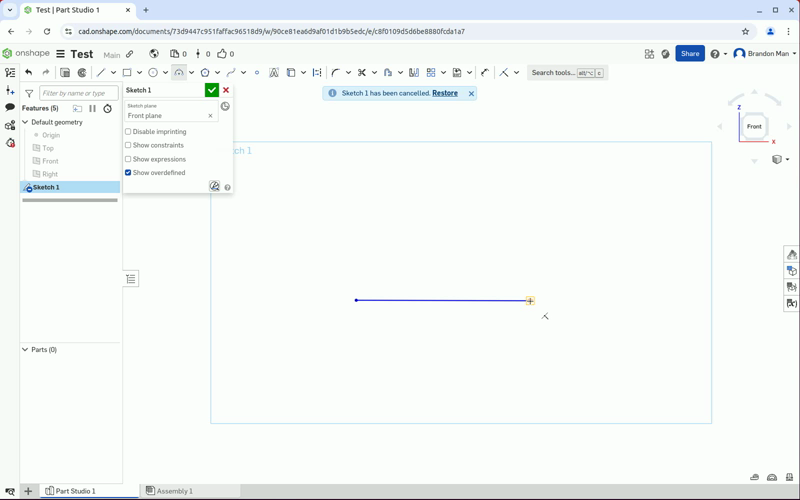
key_down(shift)
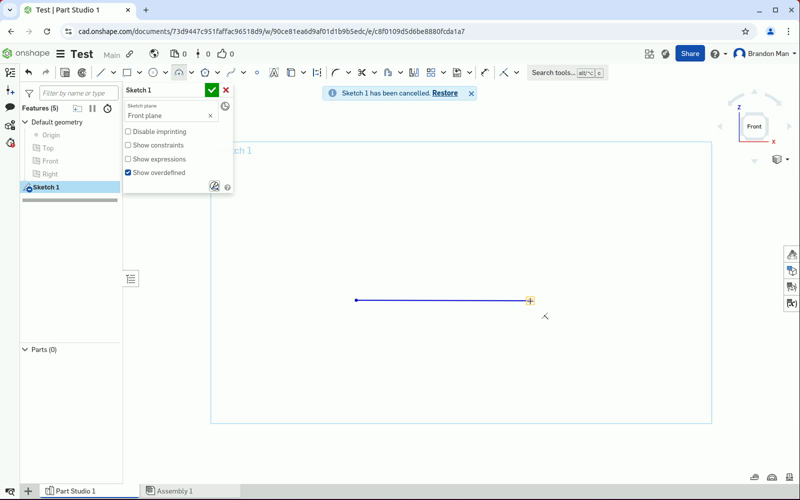
mouse_move(530, 283)
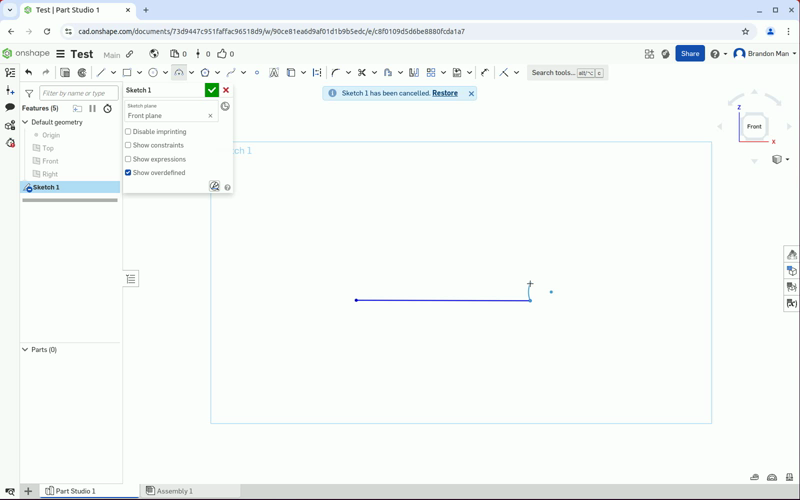
click(530, 283)
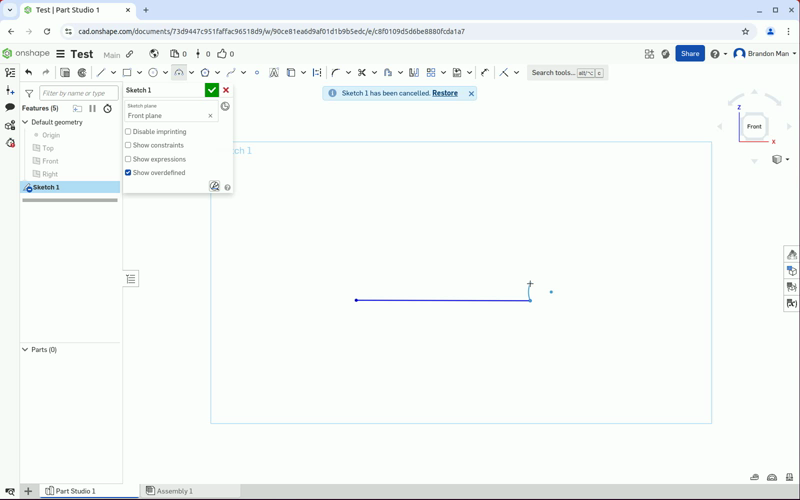
mouse_move(538, 291)
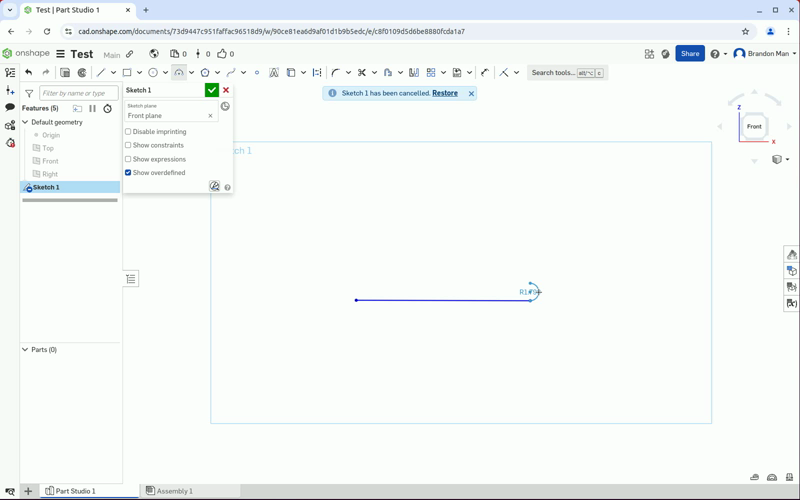
click(538, 291)
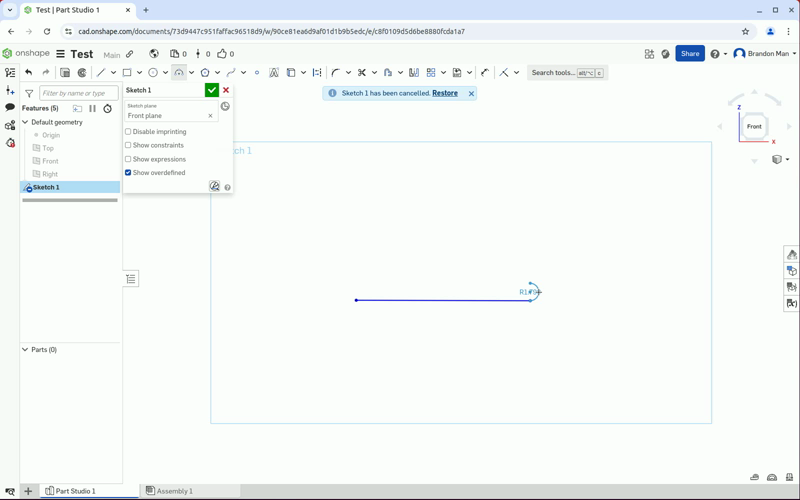
key_up(shift)
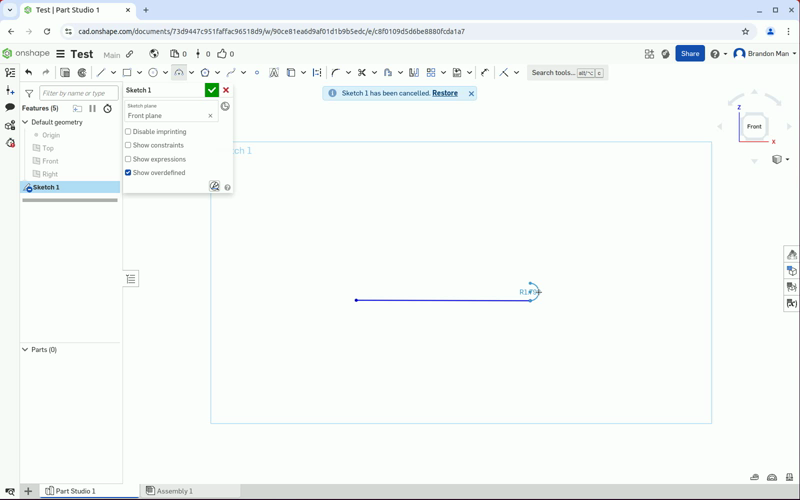
key(esc)
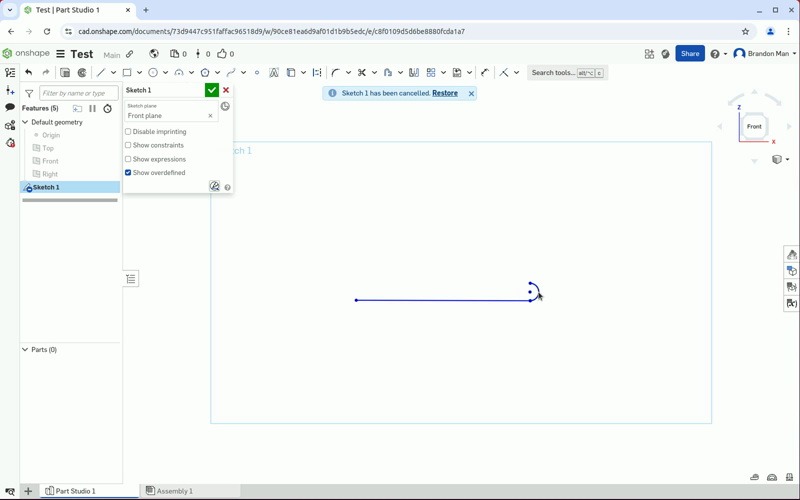
key(l)
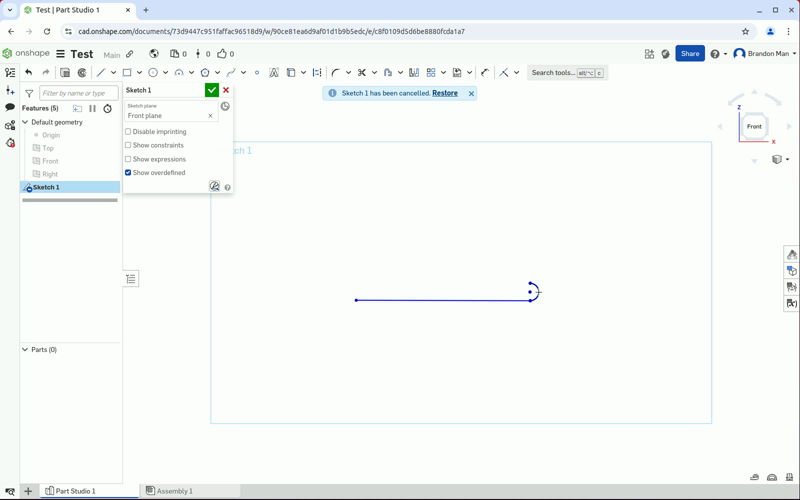
mouse_move(530, 283)
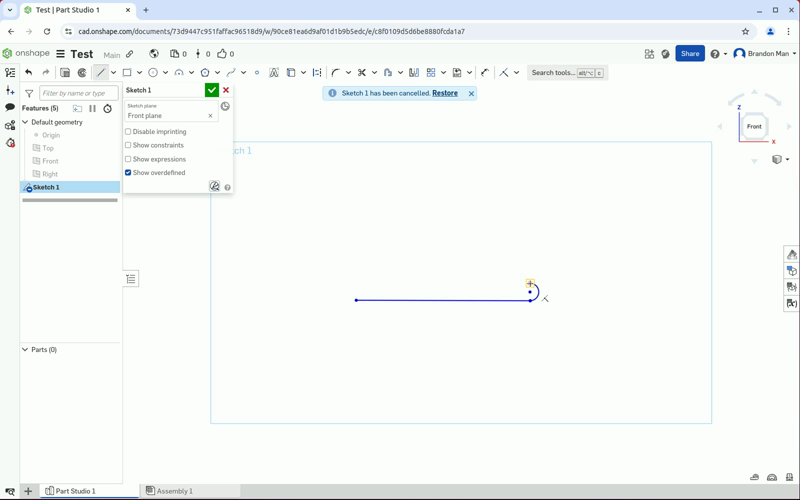
click(530, 283)
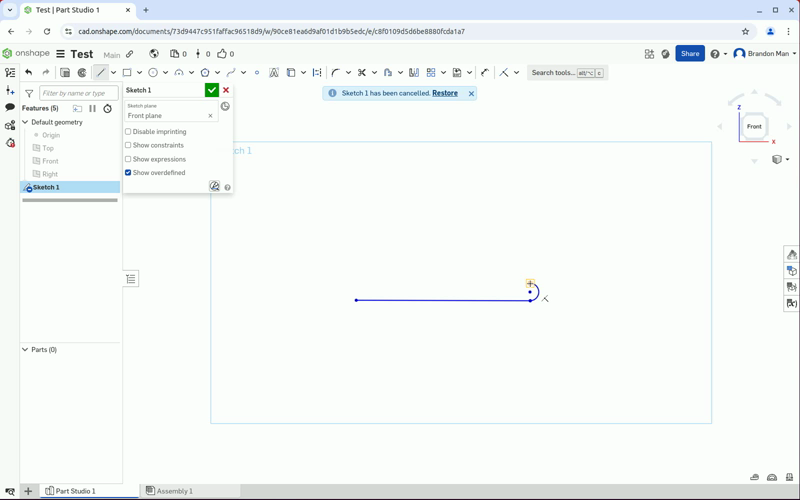
key_down(shift)
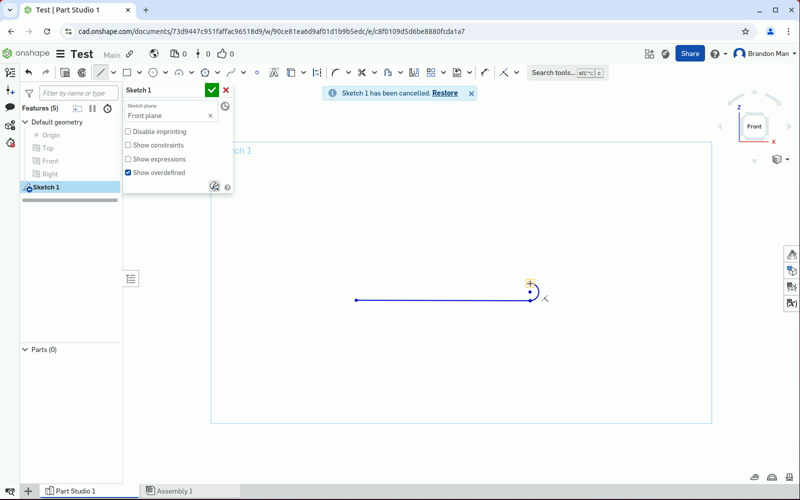
mouse_move(356, 283)
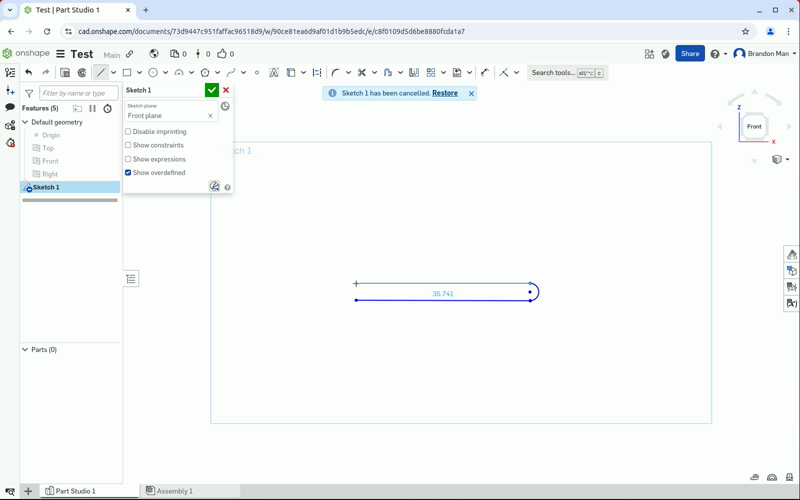
click(356, 283)
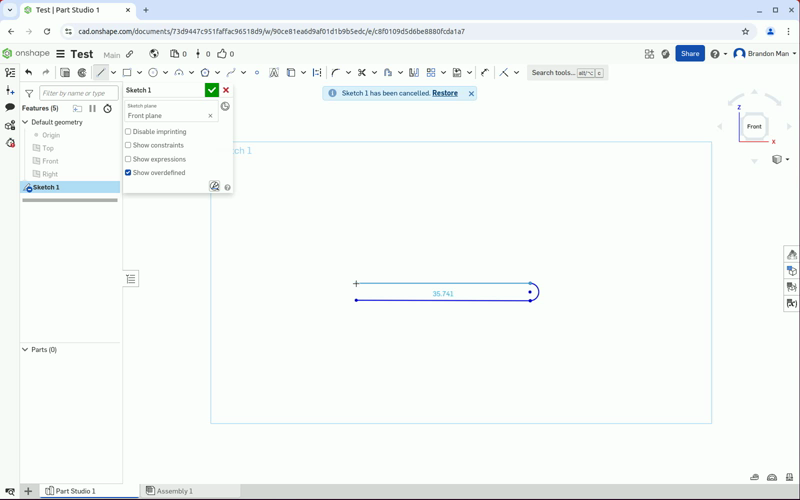
key_up(shift)
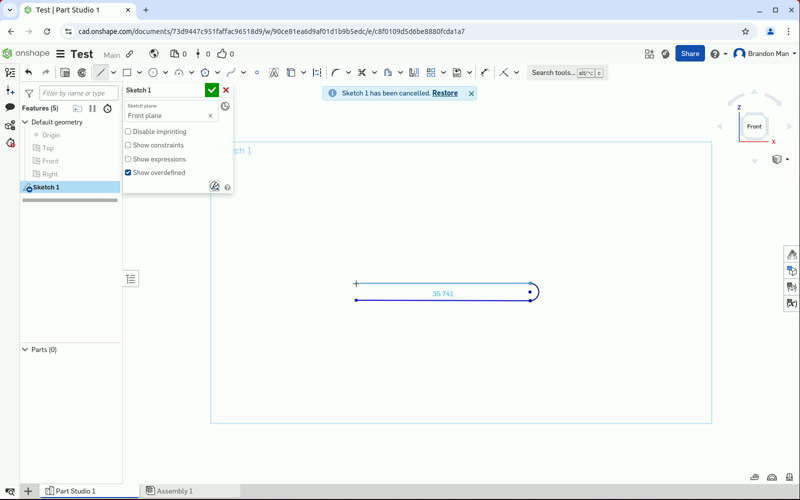
key(esc)
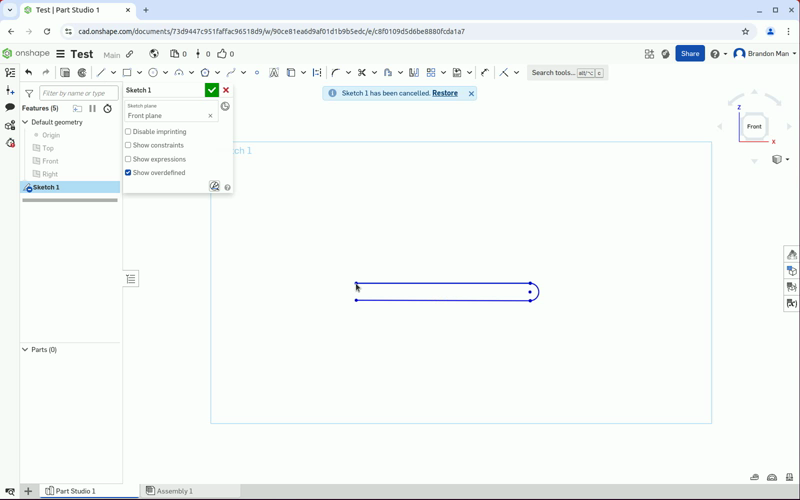
key(a)
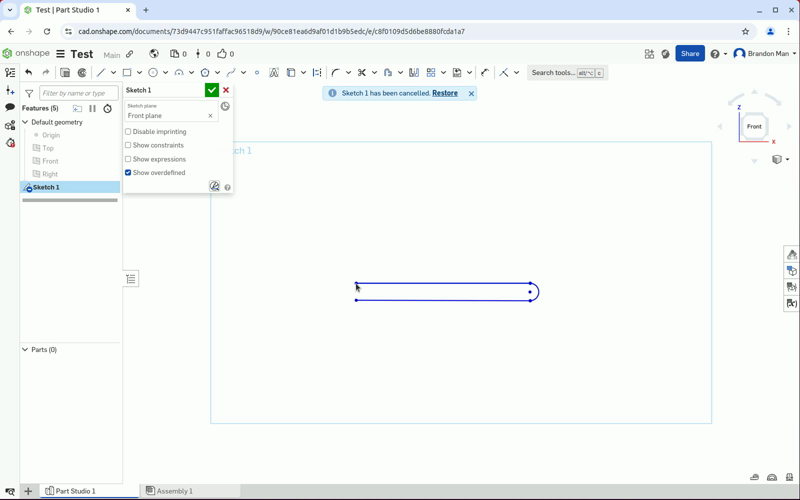
mouse_move(356, 283)
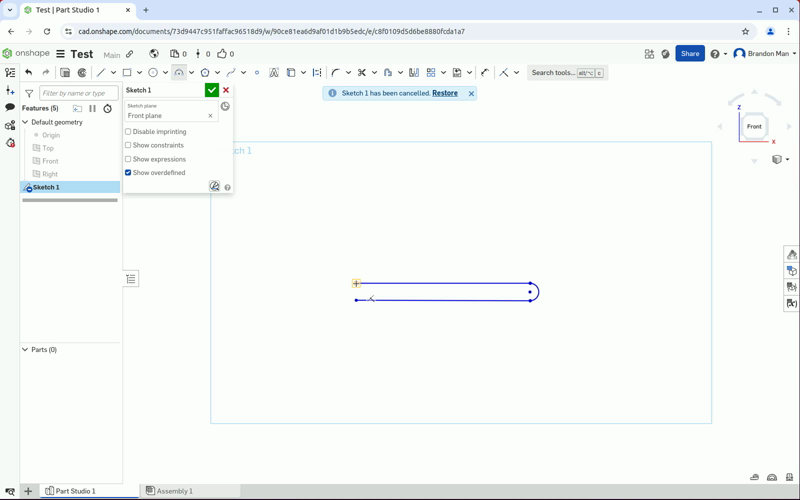
click(356, 283)
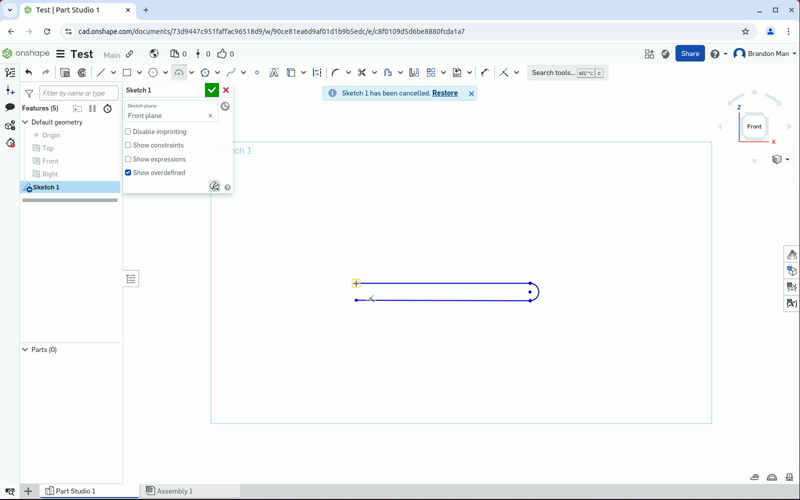
mouse_move(356, 300)
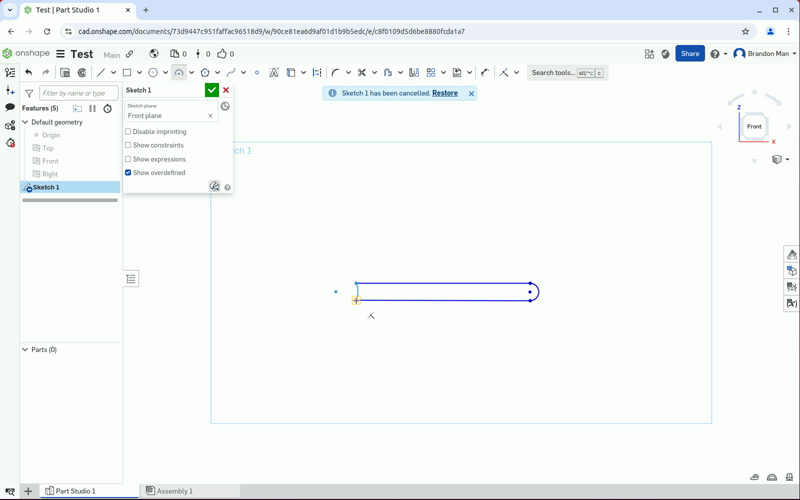
click(356, 300)
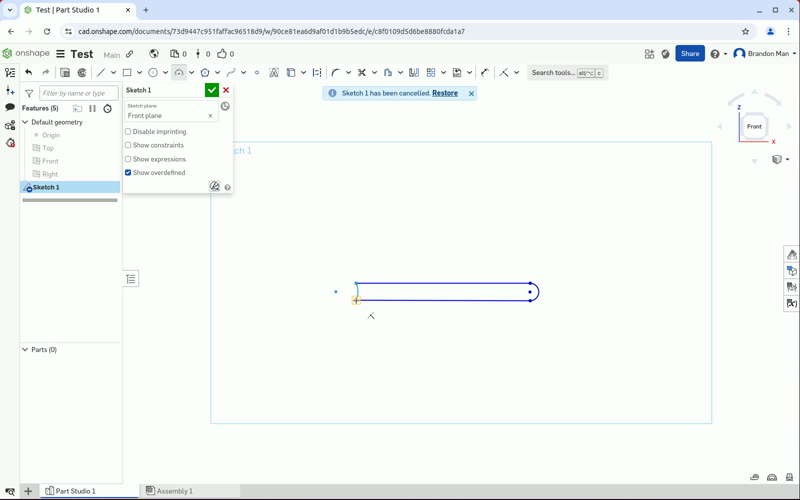
key_down(shift)
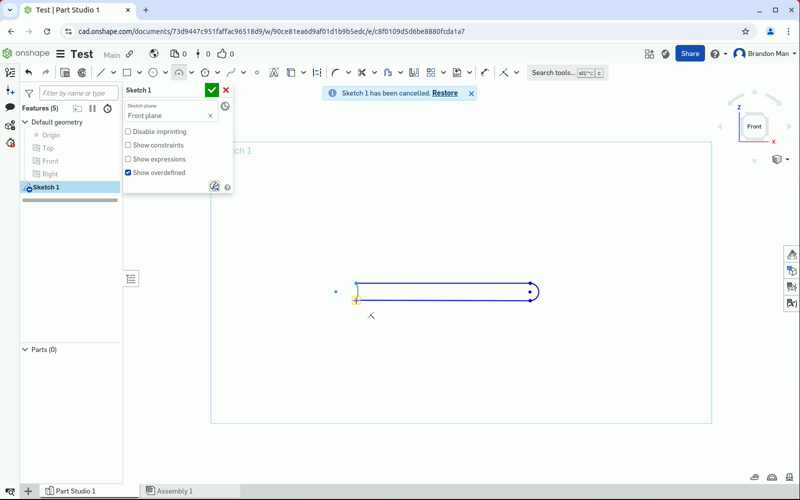
mouse_move(347, 291)
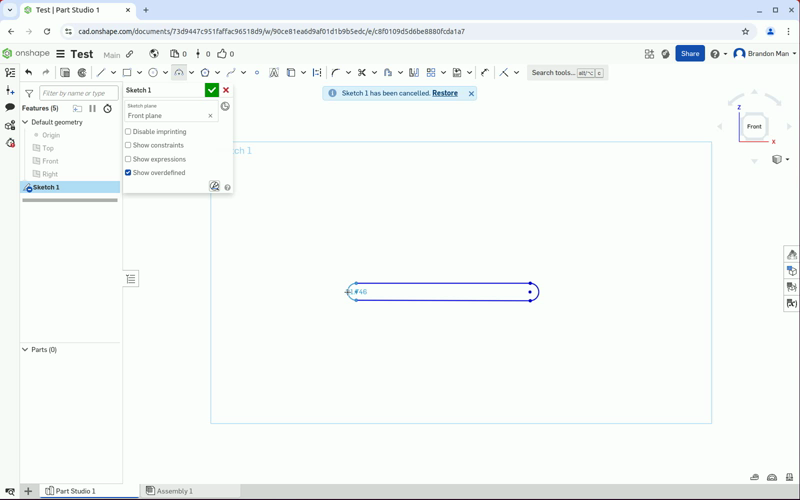
click(347, 291)
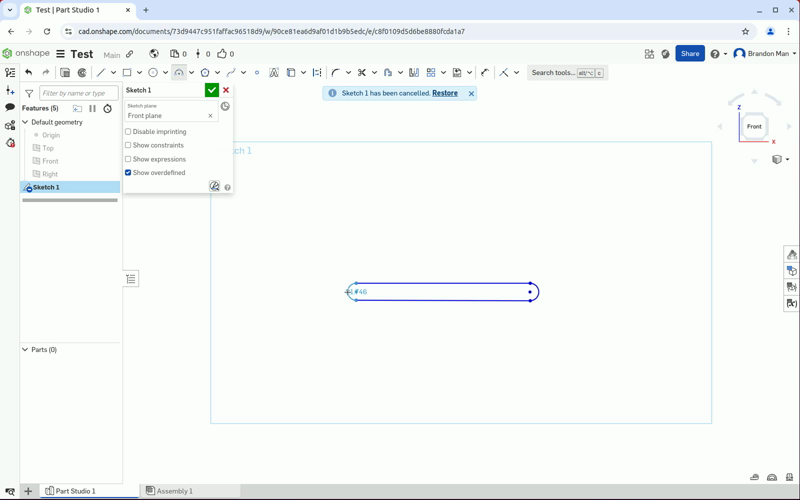
key_up(shift)
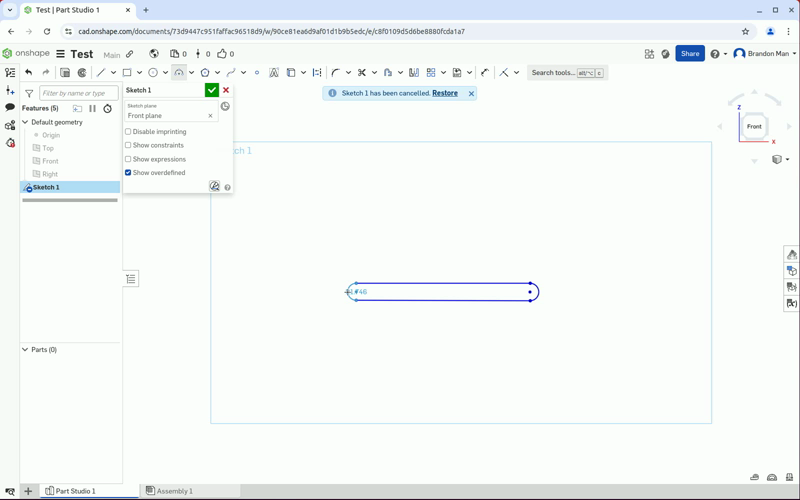
key(esc)
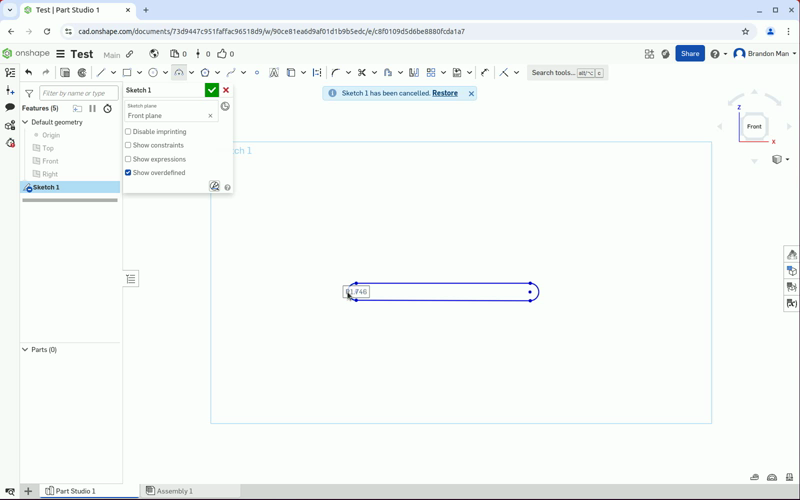
mouse_move(363, 289)
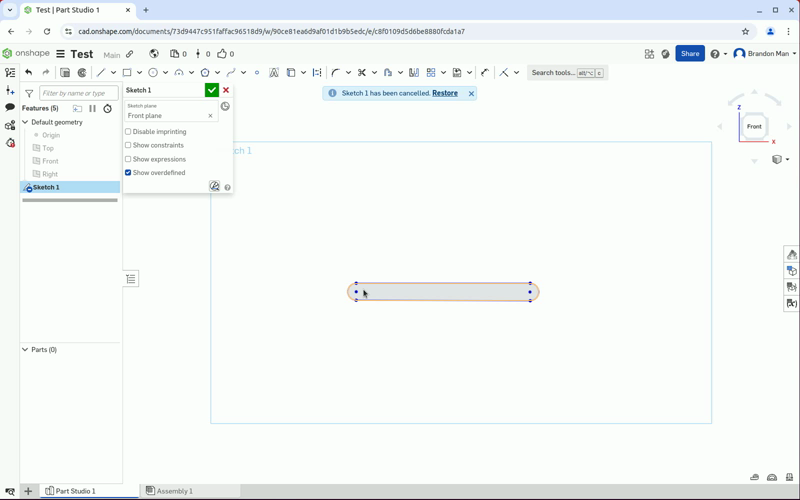
click(363, 289)
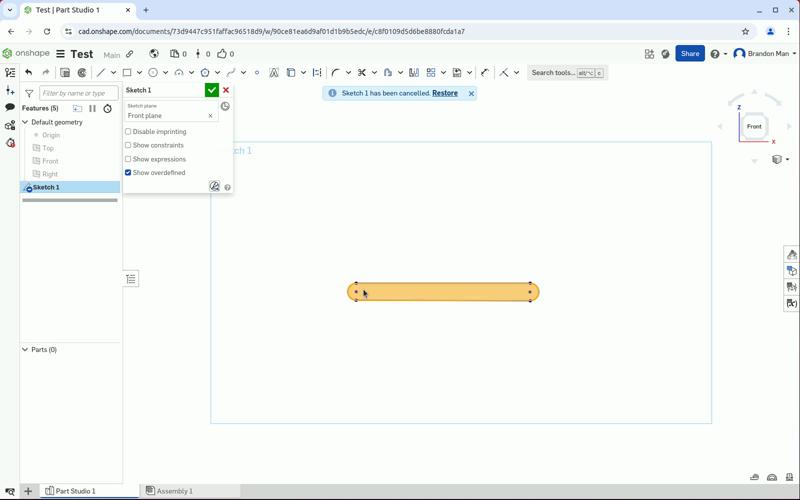
mouse_move(73, 352)
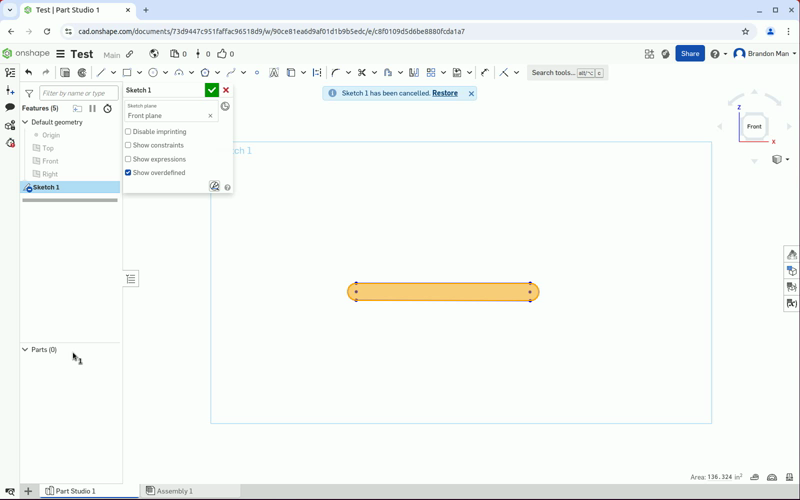
key(shift+y)
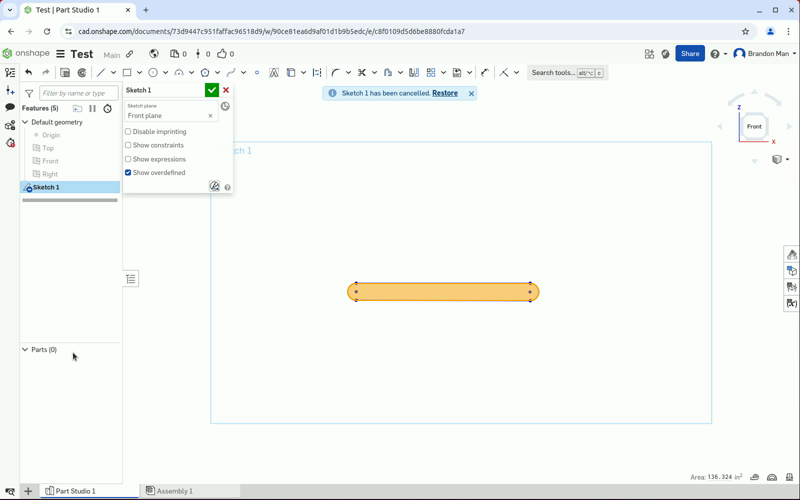
key(shift+e)
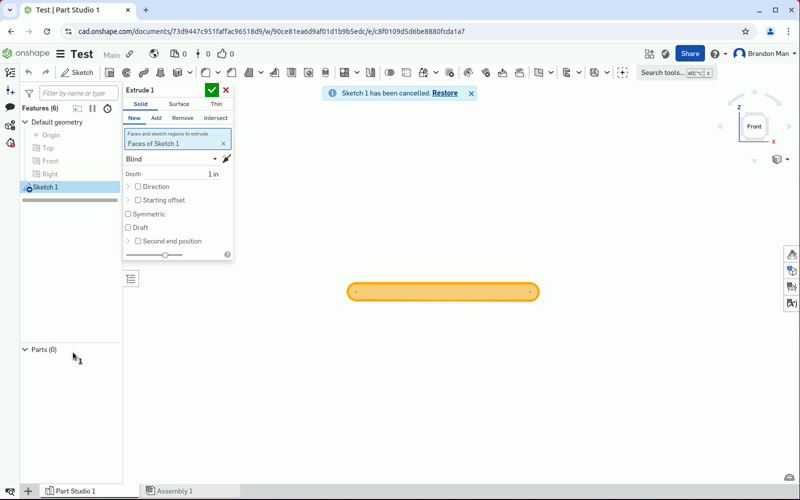
mouse_move(143, 106)
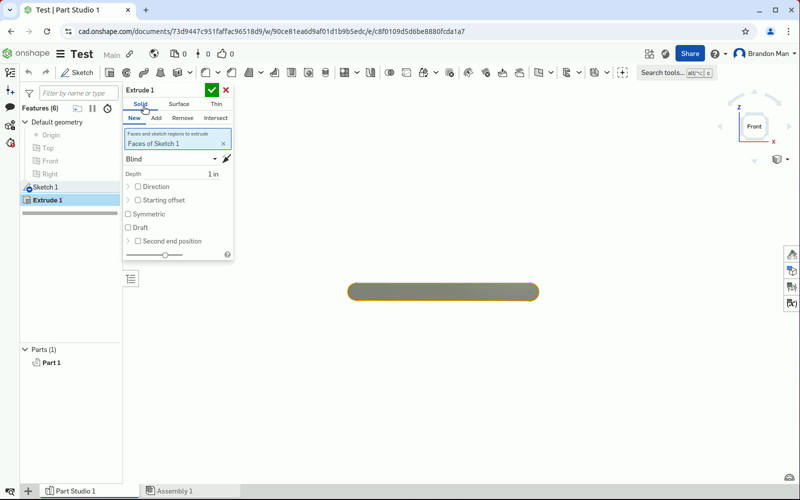
click(143, 106)
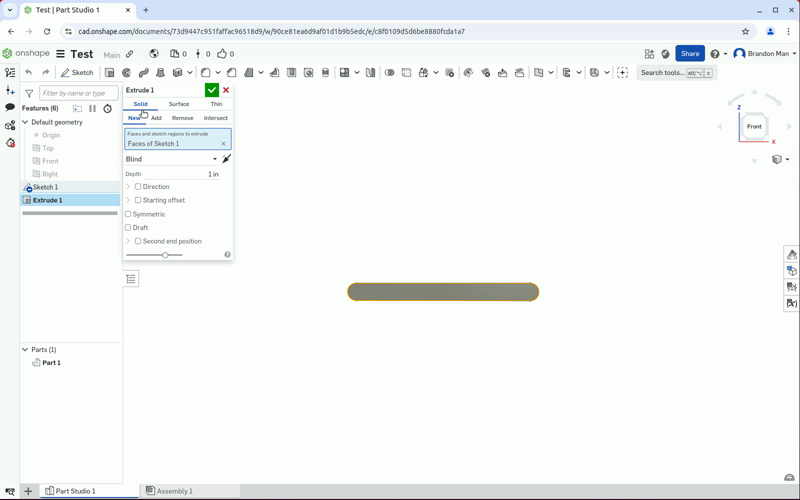
mouse_move(137, 120)
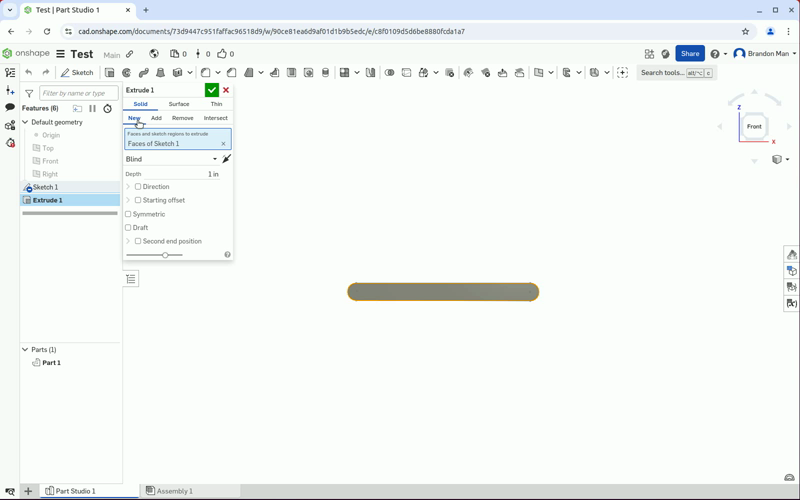
click(137, 120)
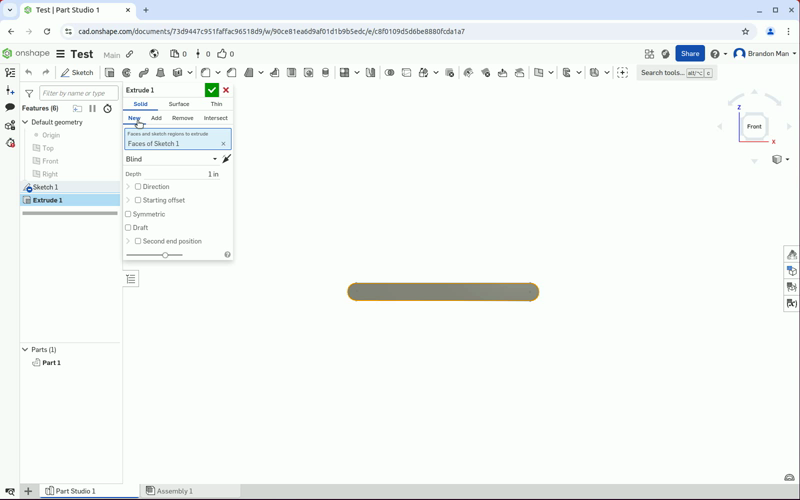
key(tab, 4)
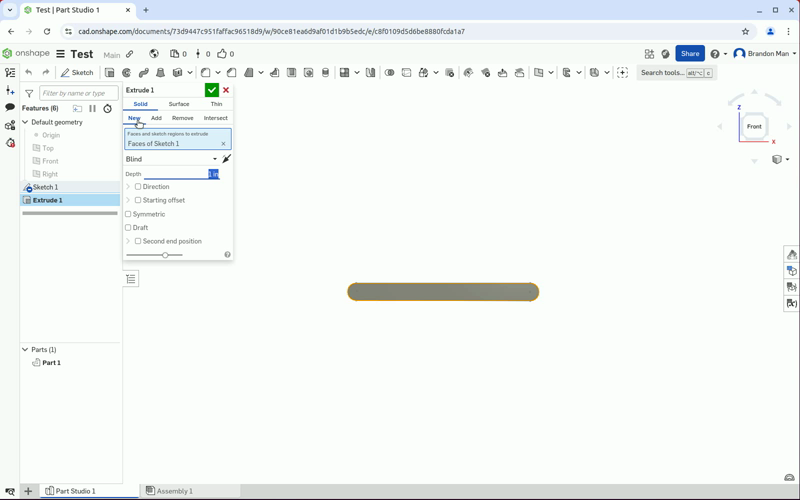
text(0.963)
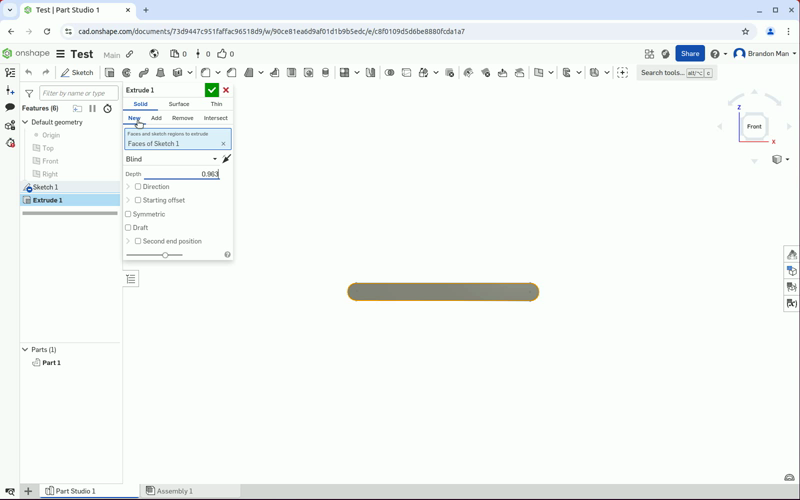
key(enter)
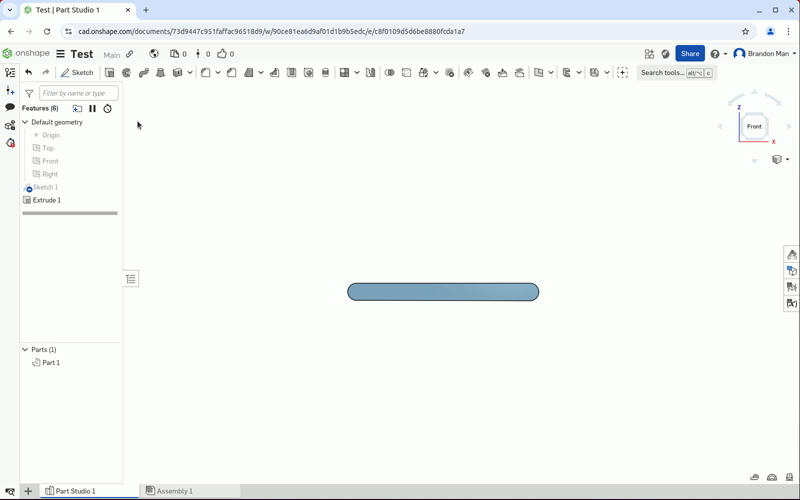
key(shift+h)
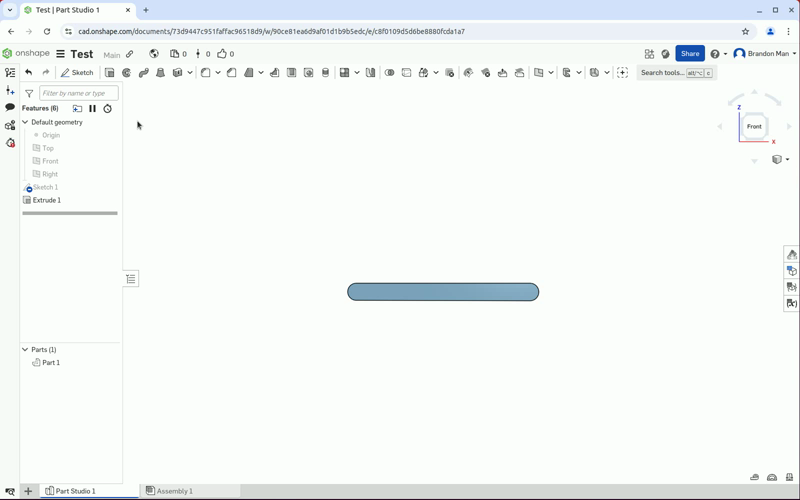
key(shift+h)
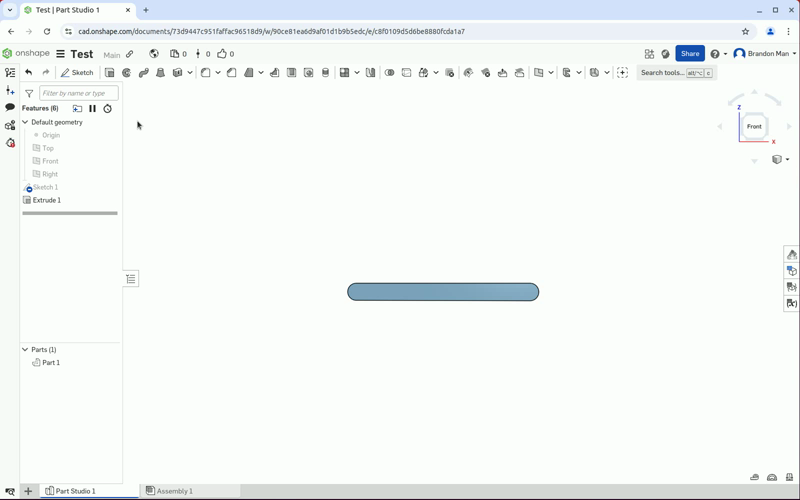
mouse_move(73, 189)
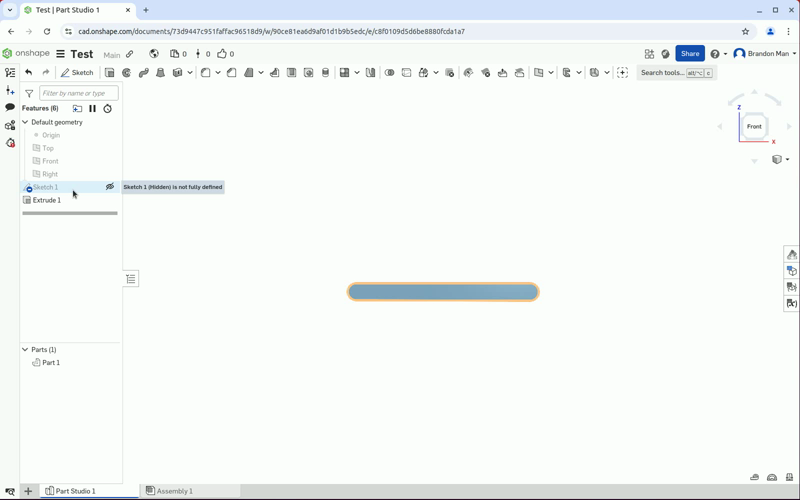
click(73, 189)
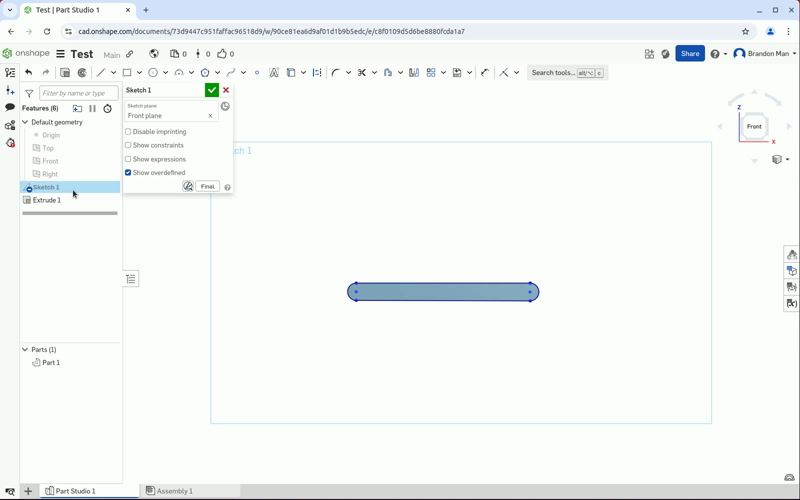
mouse_move(229, 92)
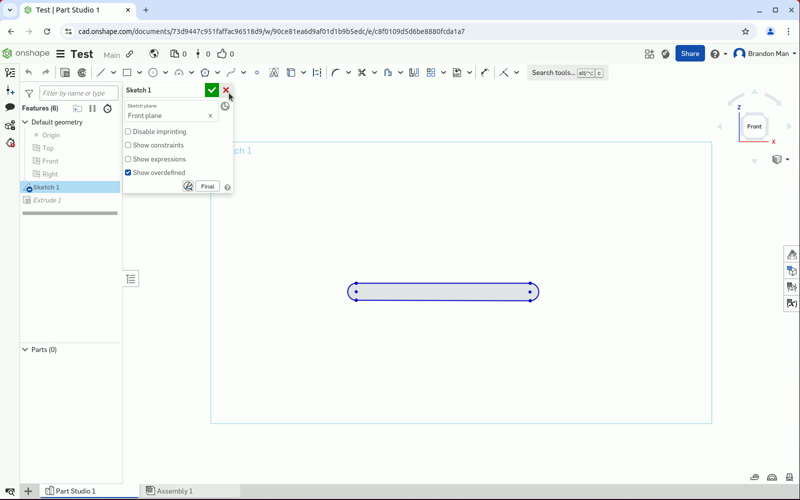
click(229, 92)
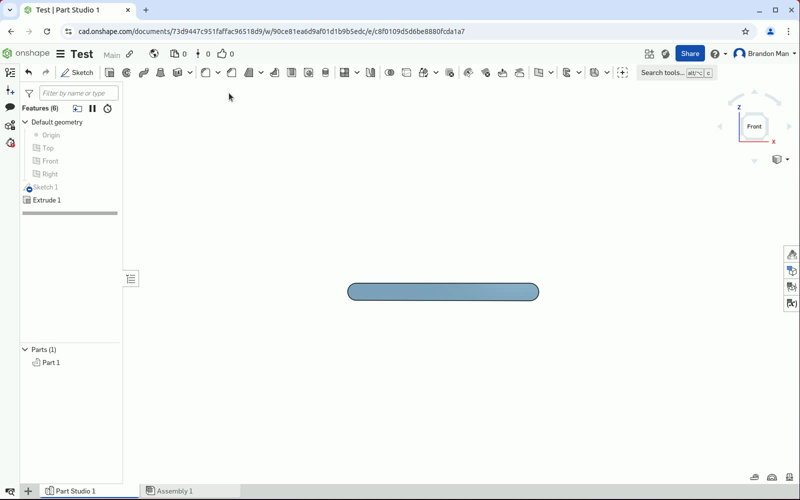
mouse_move(541, 75)
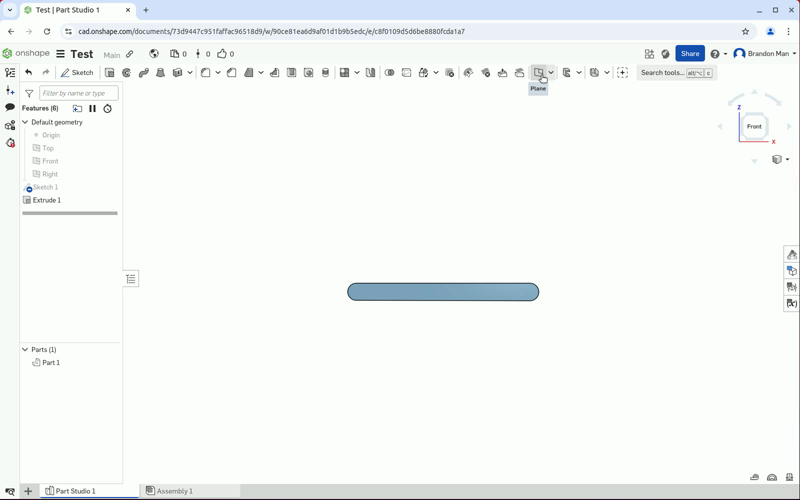
click(541, 75)
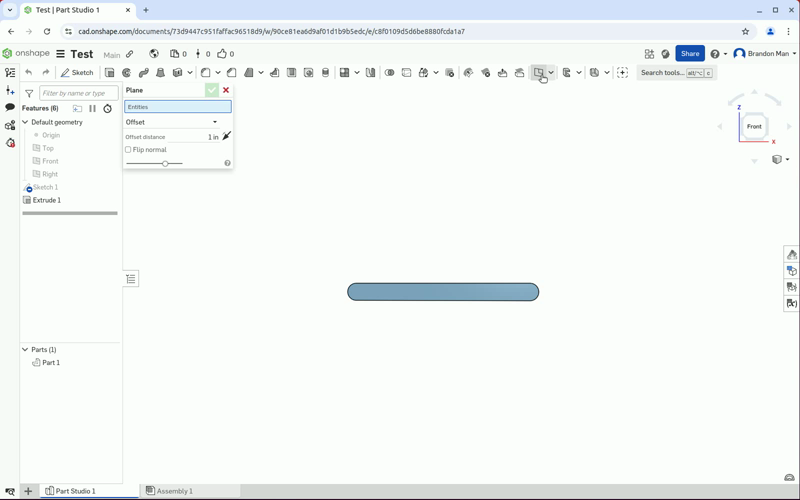
mouse_move(73, 163)
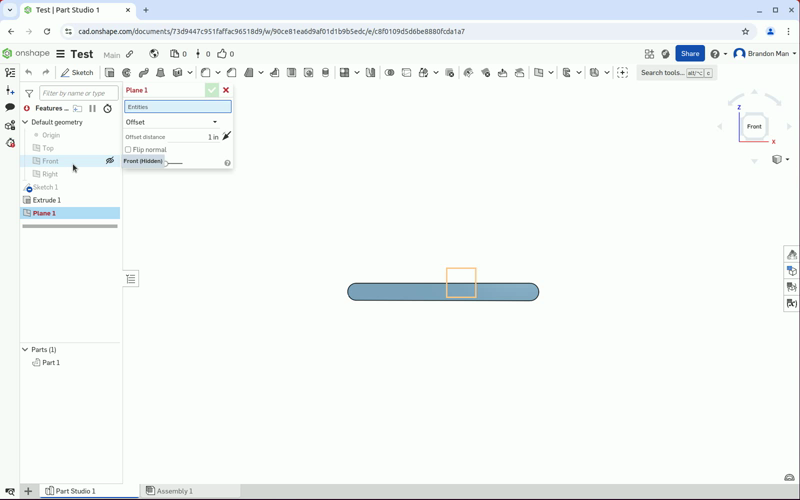
click(73, 163)
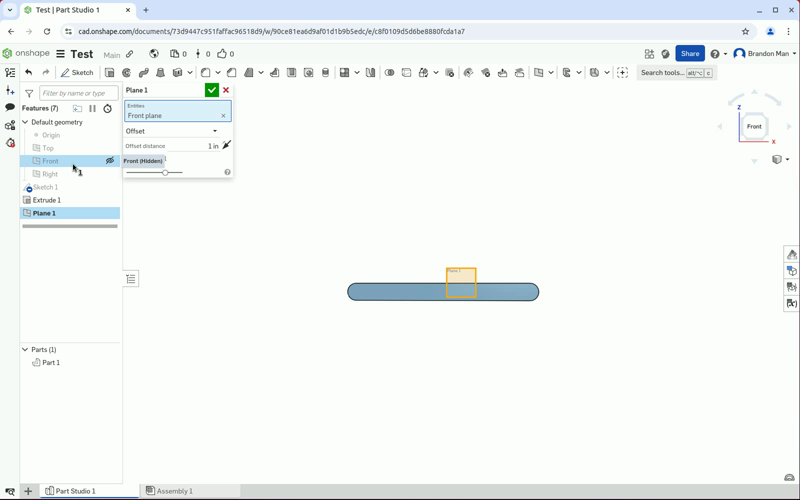
key(tab, 2)
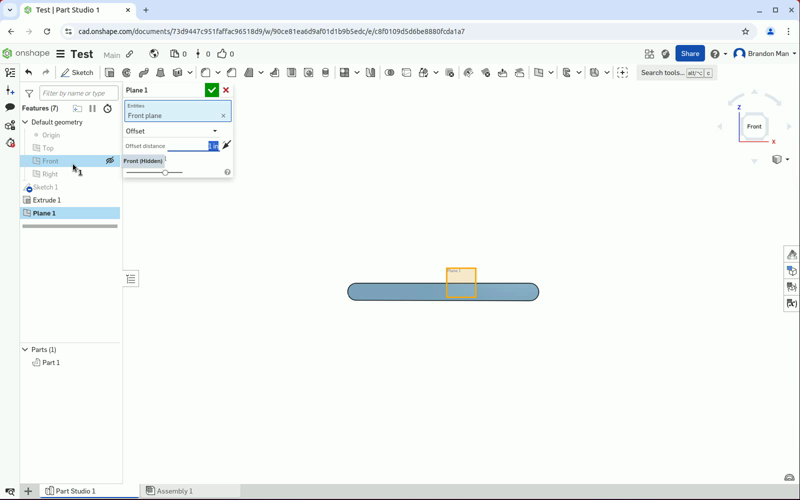
text(0.955)
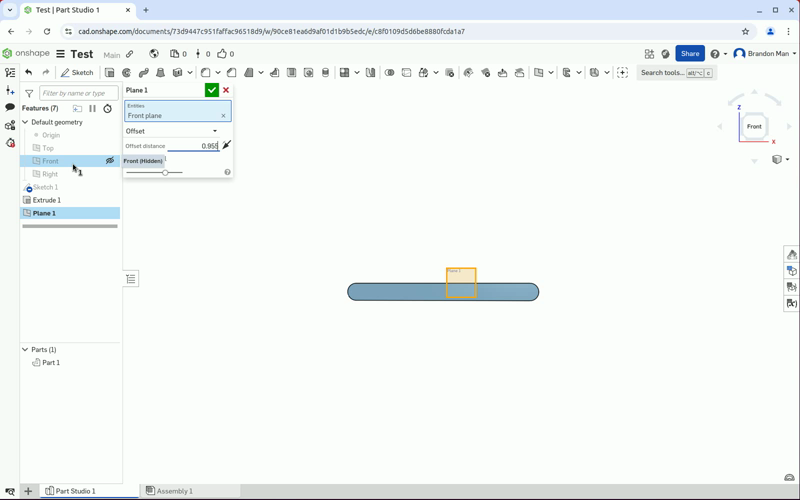
key(enter, 2)
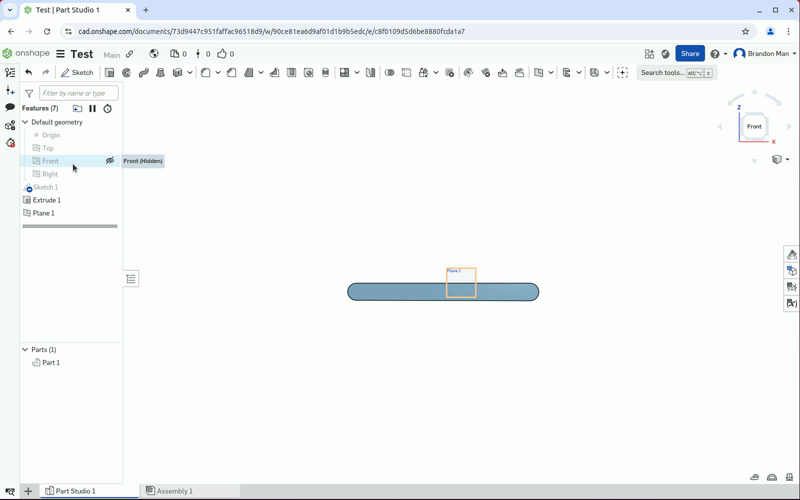
key(shift+s)
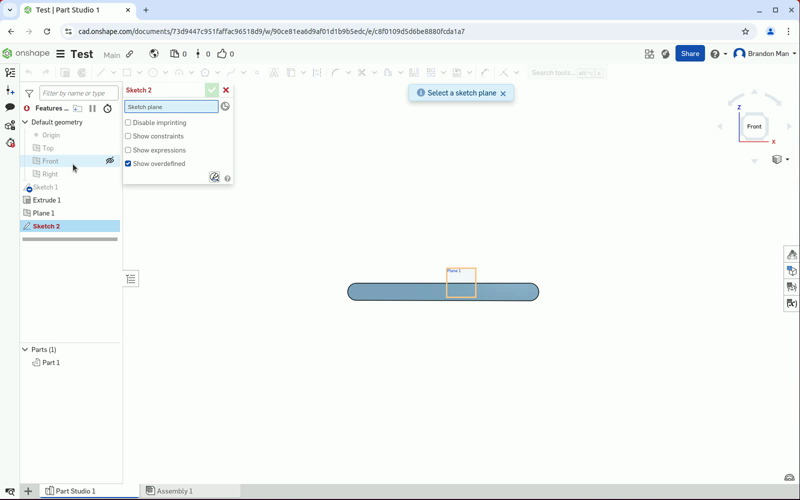
mouse_move(73, 215)
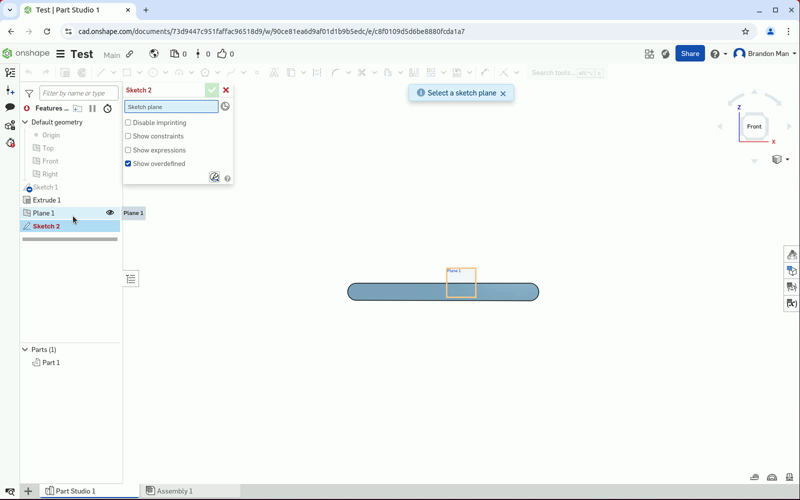
click(73, 215)
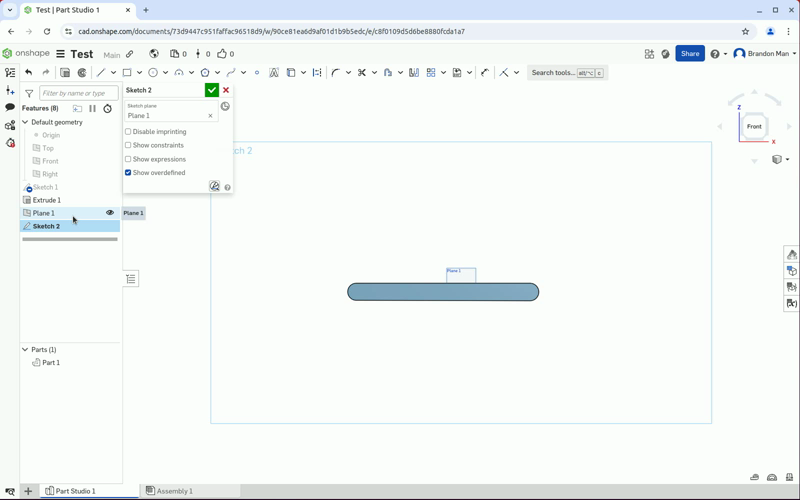
mouse_move(73, 352)
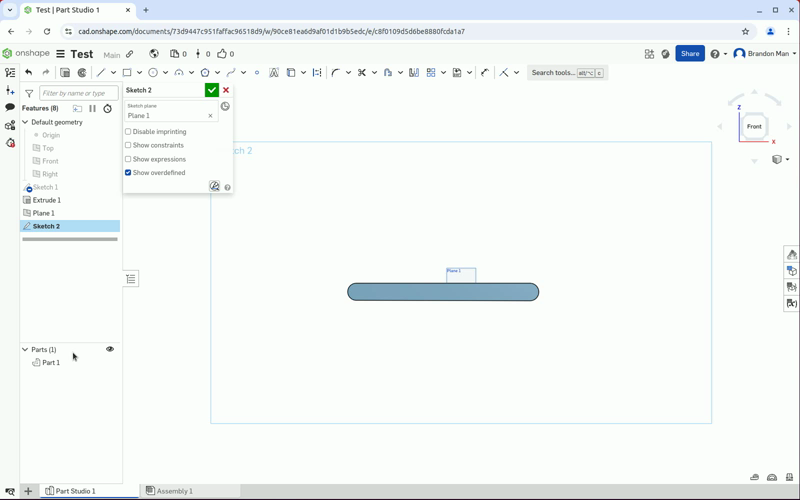
key(y)
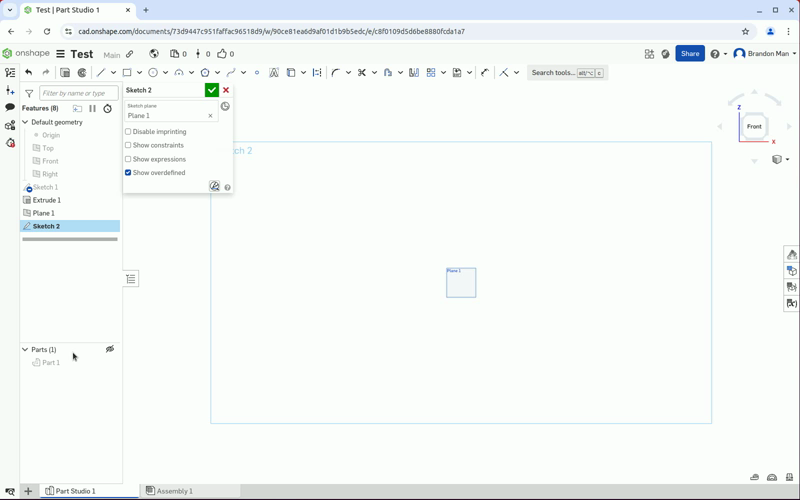
key(c)
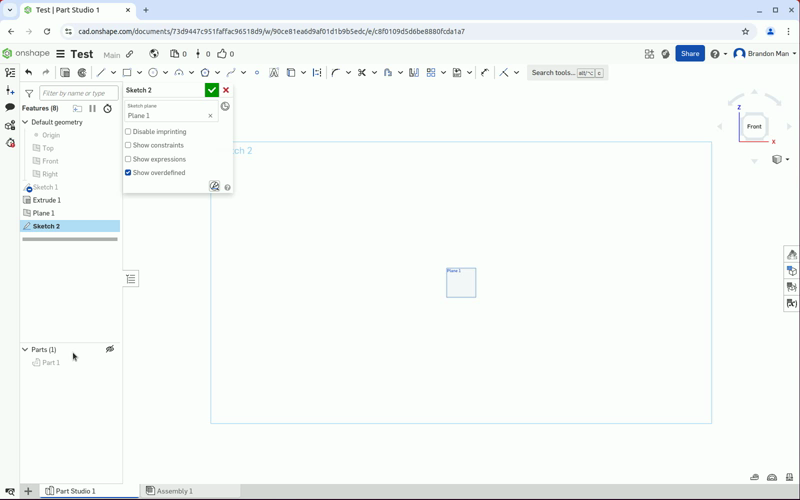
key_down(shift)
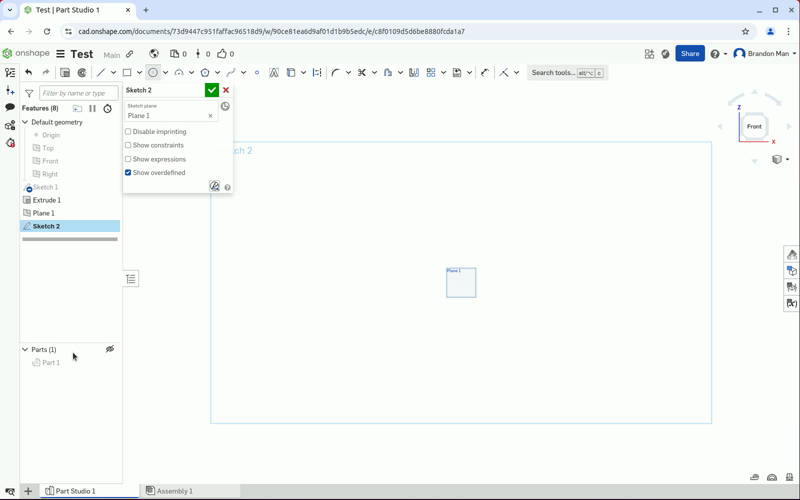
mouse_move(357, 291)
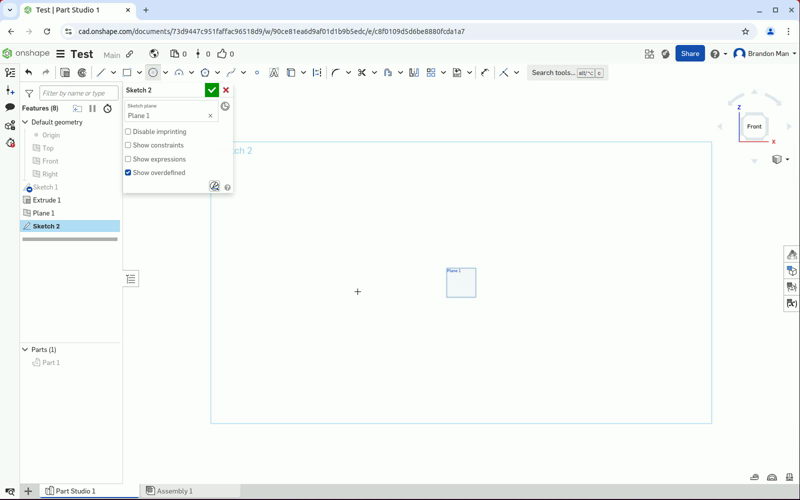
click(357, 291)
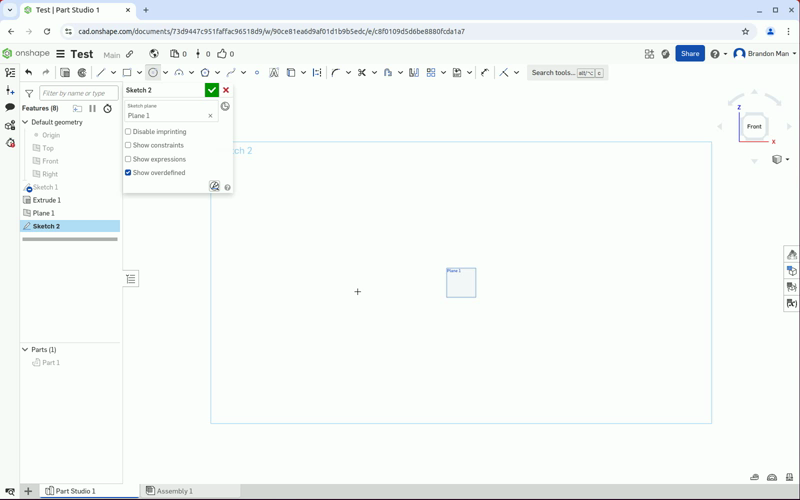
key_up(shift)
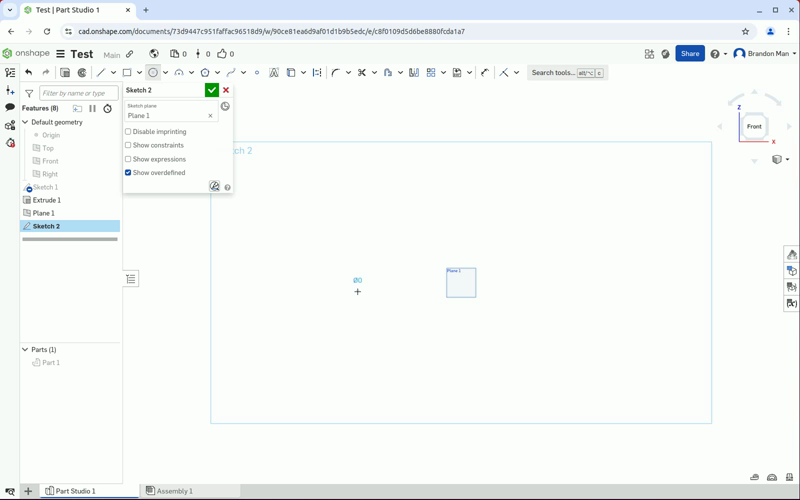
mouse_move(362, 291)
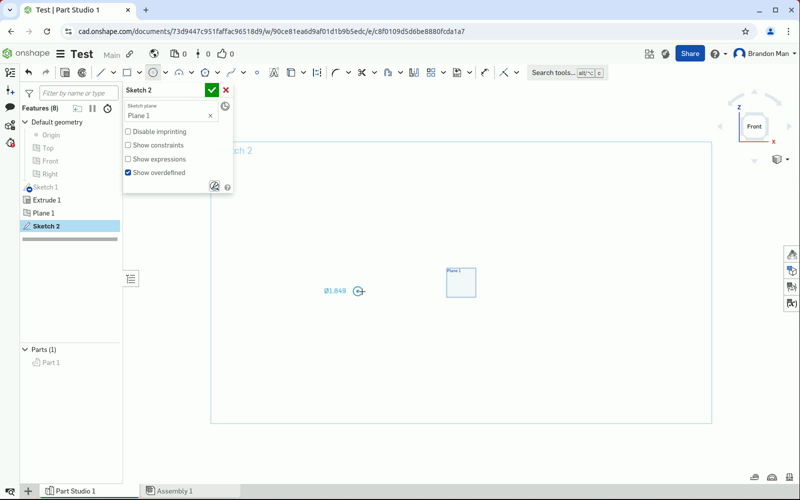
click(362, 291)
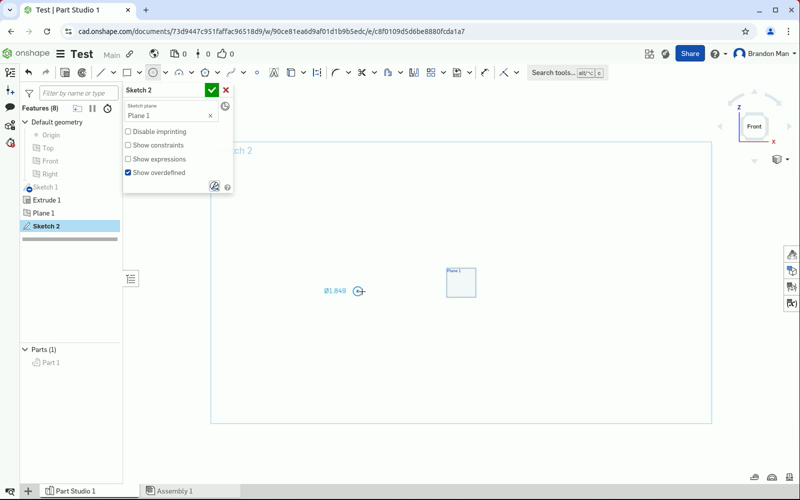
key(esc)
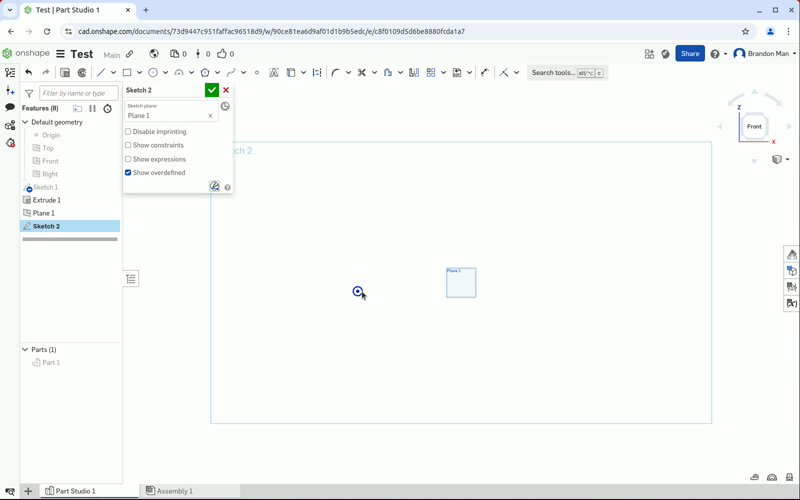
mouse_move(358, 287)
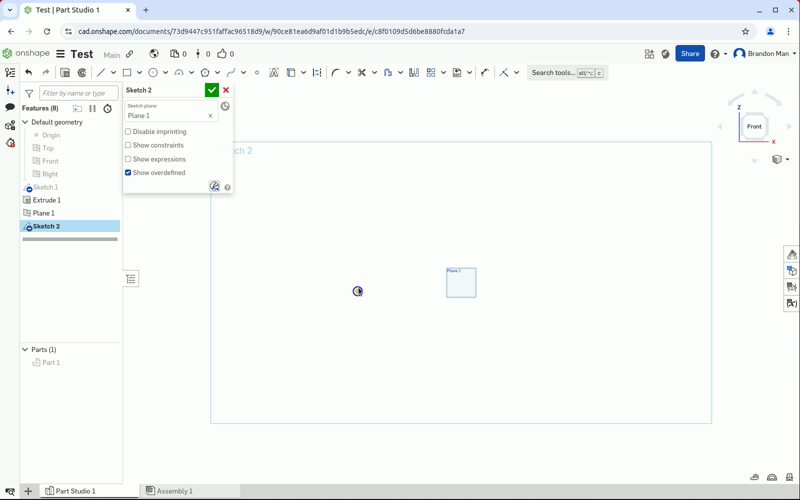
scroll(6)
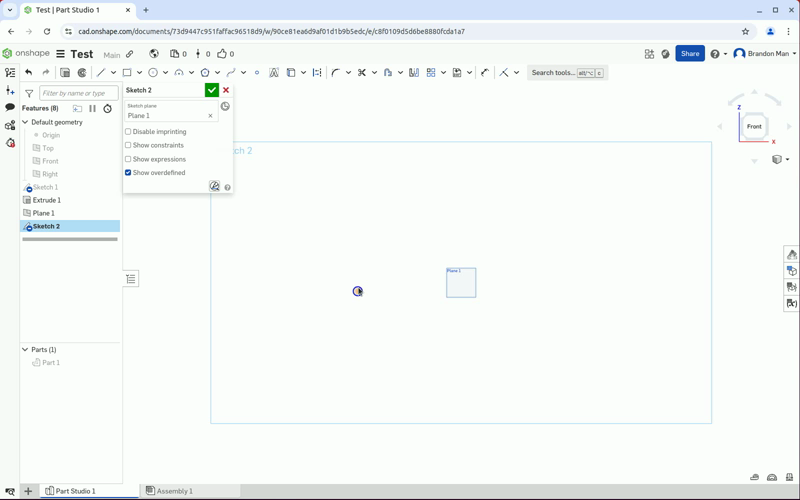
scroll(6)
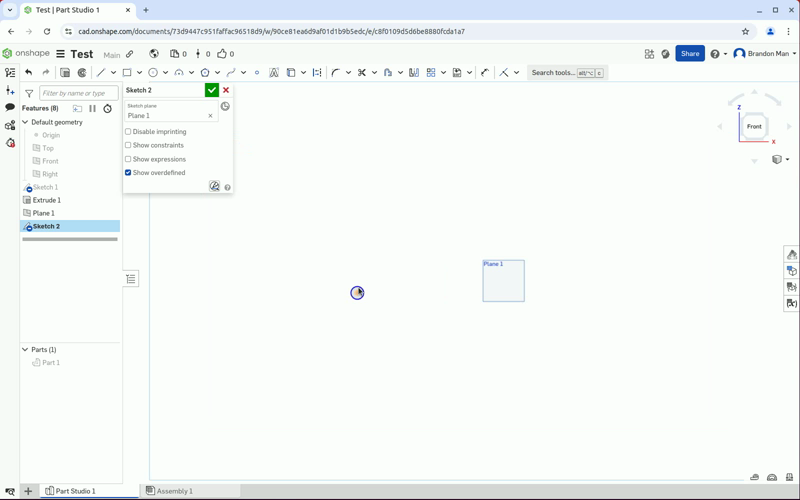
scroll(6)
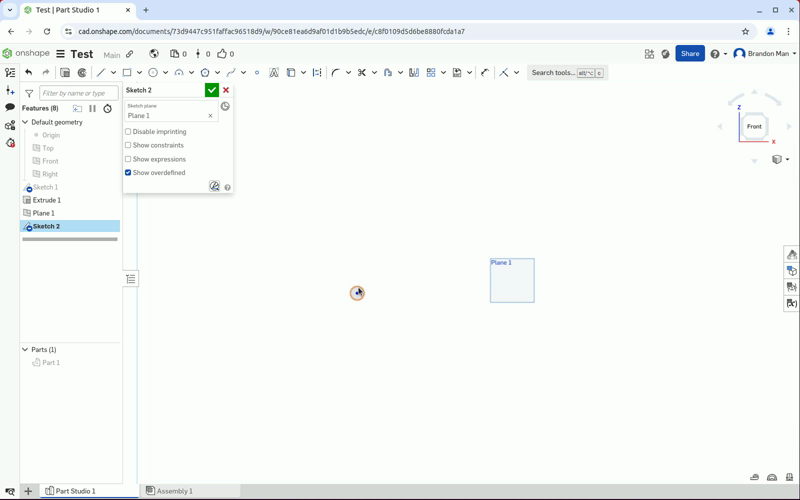
scroll(6)
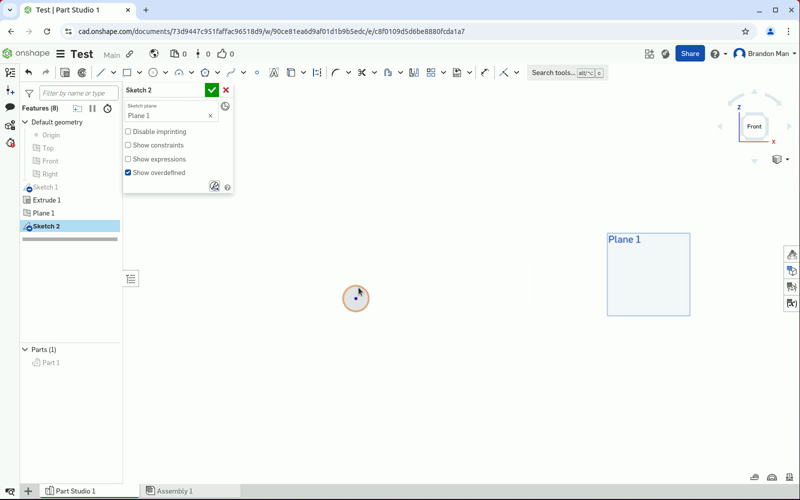
scroll(6)
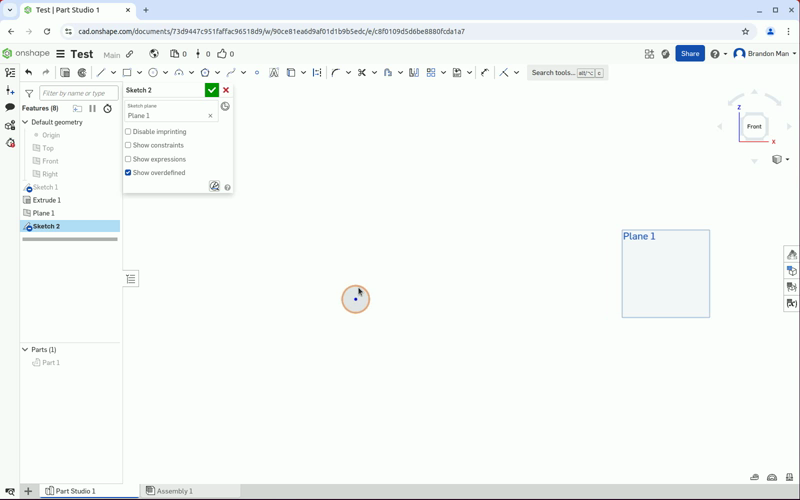
scroll(6)
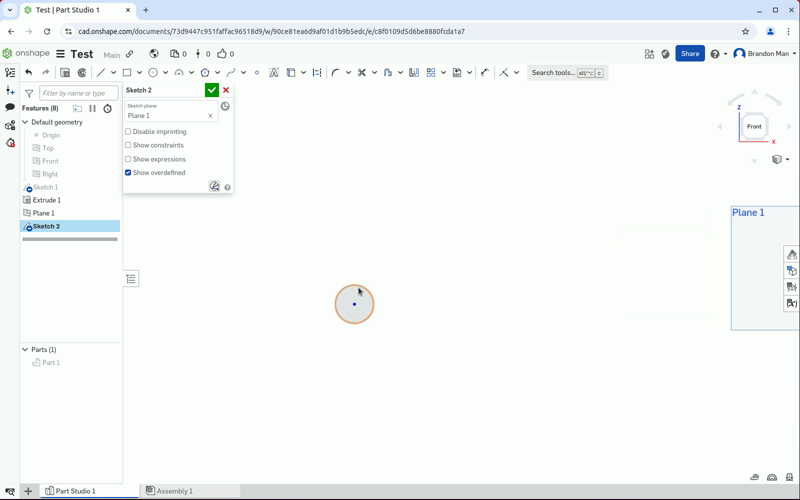
scroll(6)
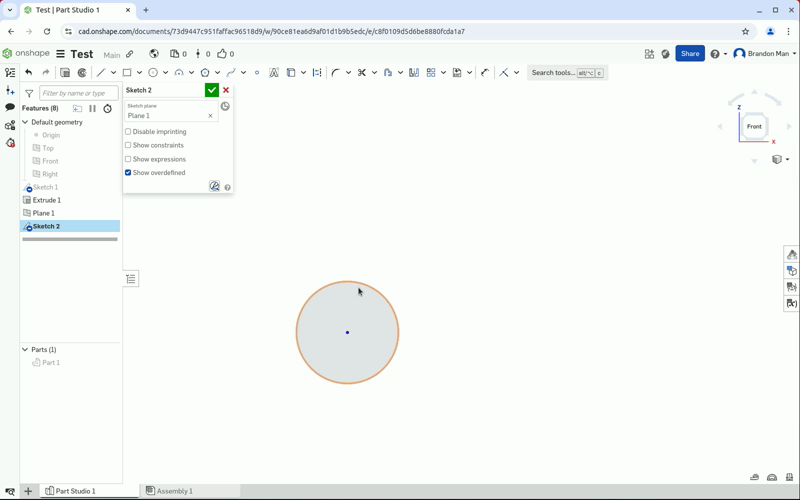
click(358, 287)
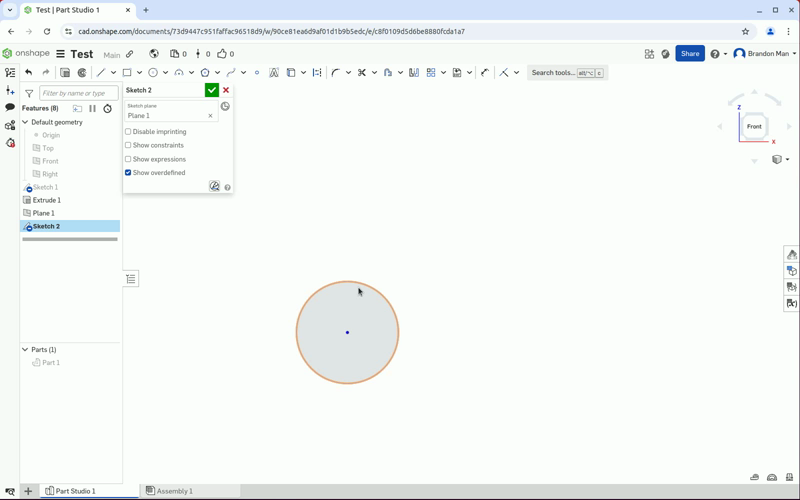
scroll(-6)
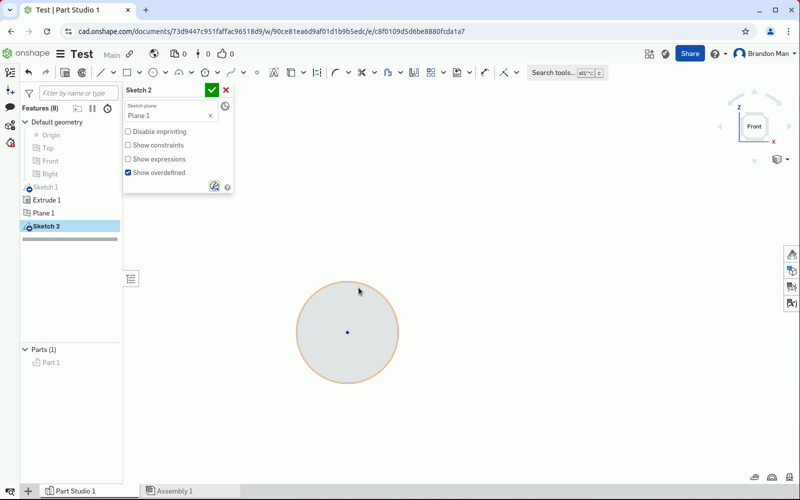
scroll(-6)
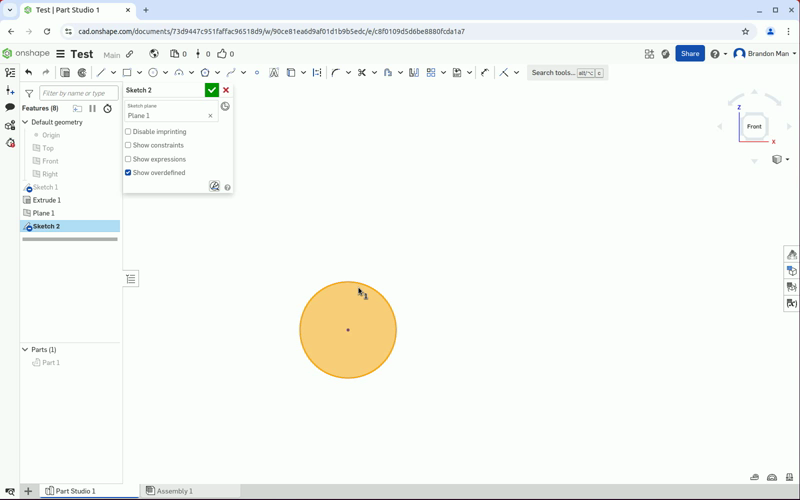
scroll(-6)
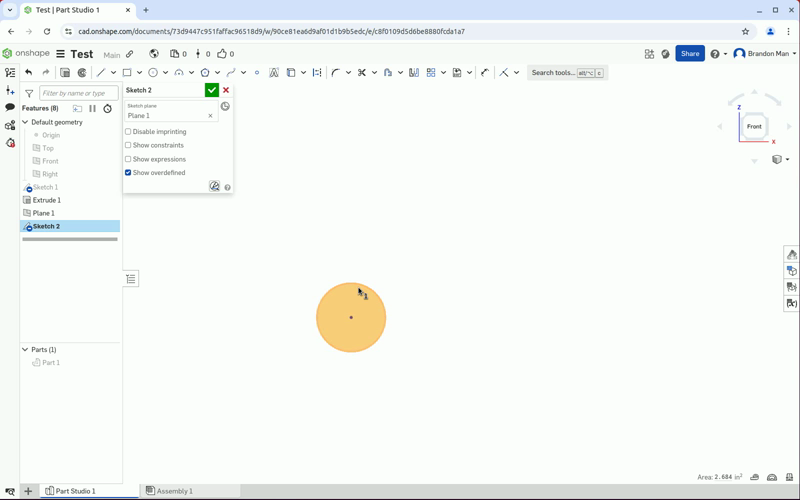
scroll(-6)
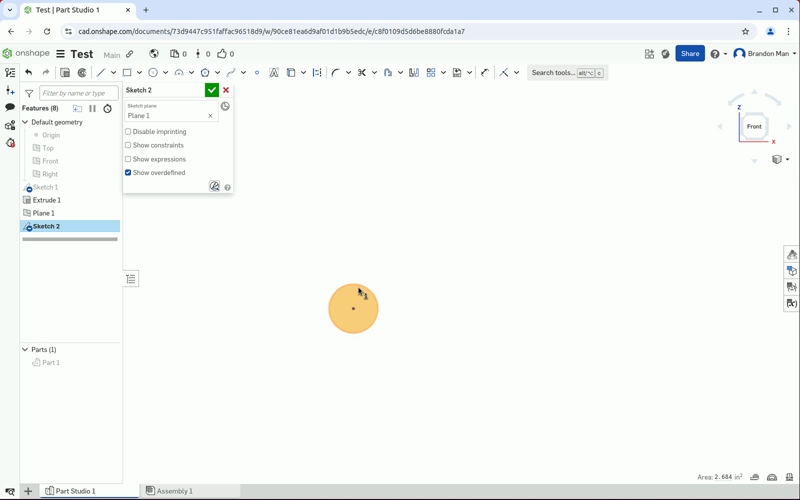
scroll(-6)
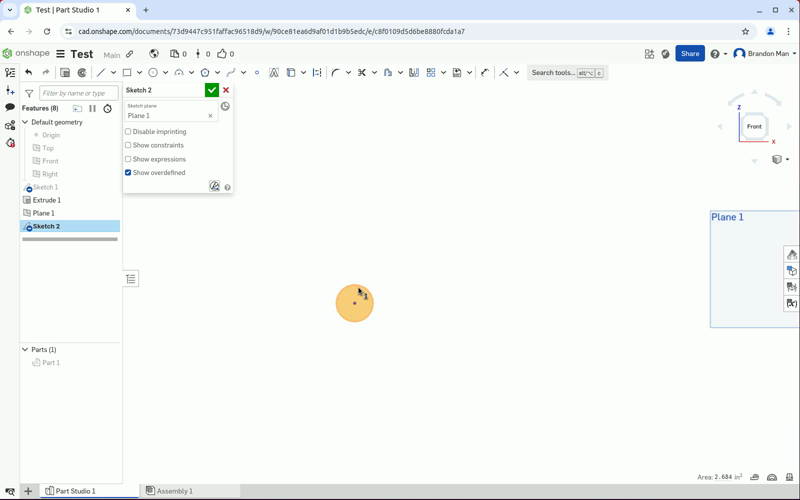
scroll(-6)
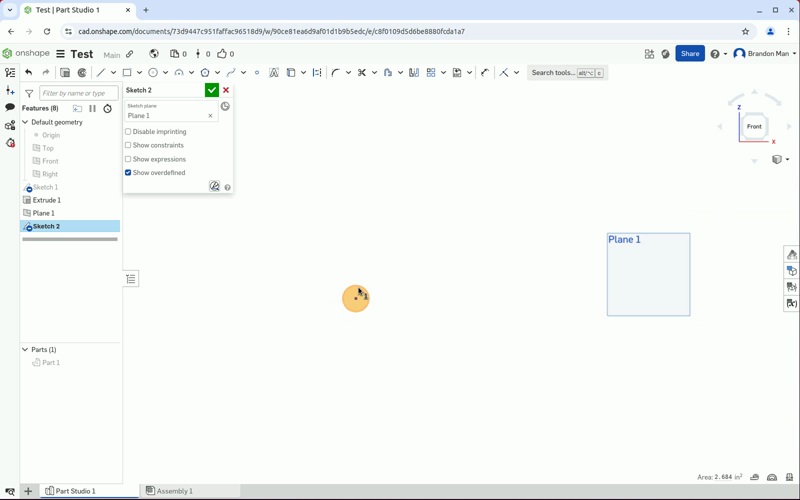
scroll(-6)
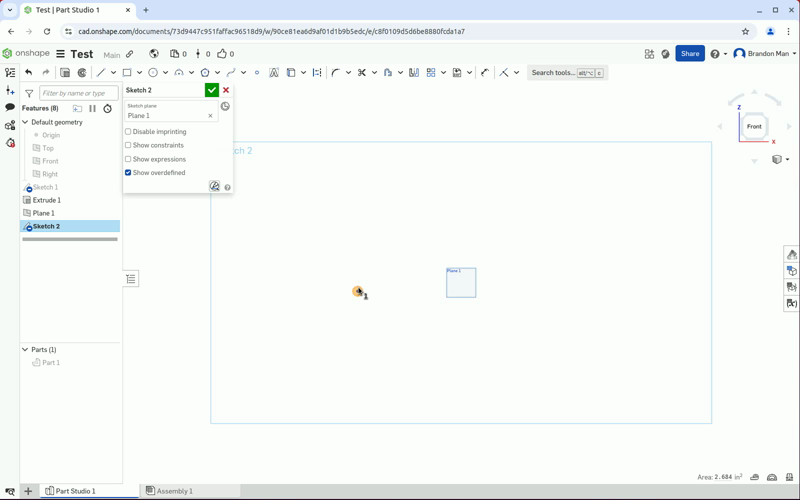
mouse_move(73, 352)
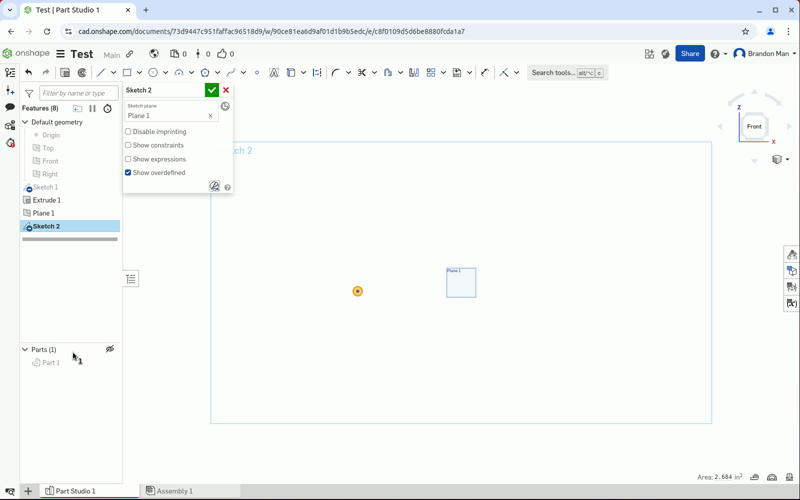
key(shift+y)
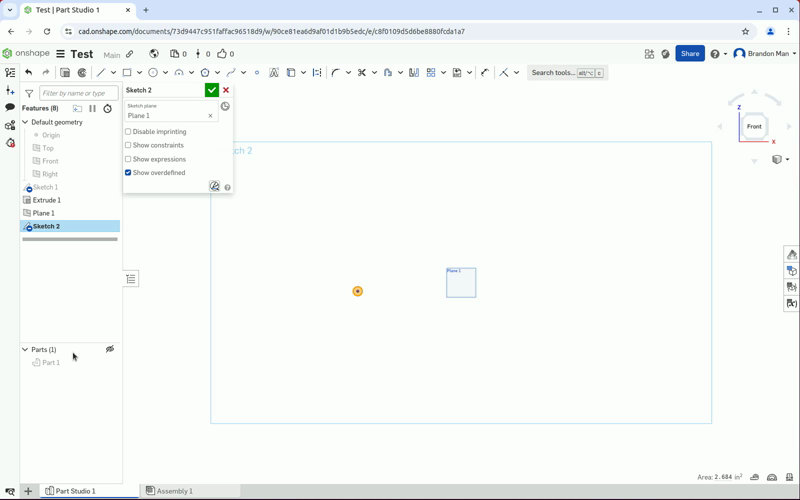
key(shift+e)
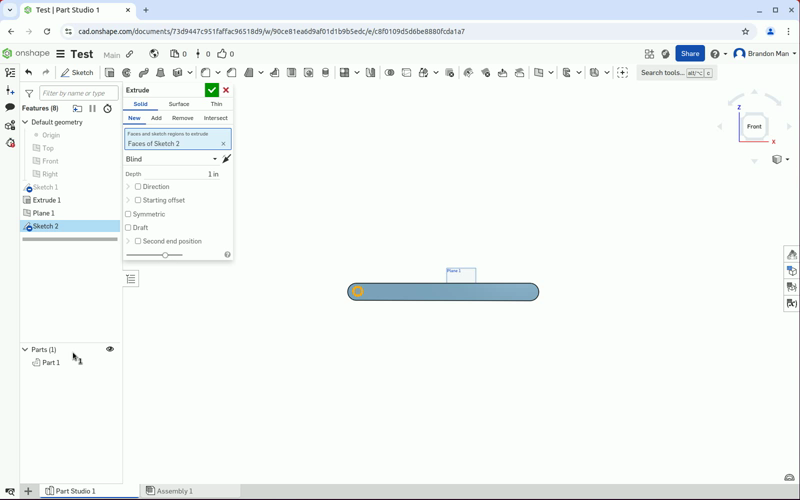
mouse_move(143, 106)
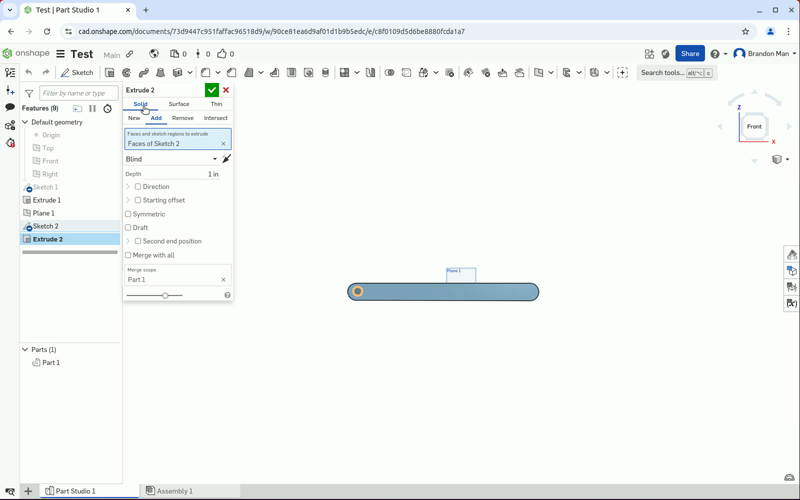
click(143, 106)
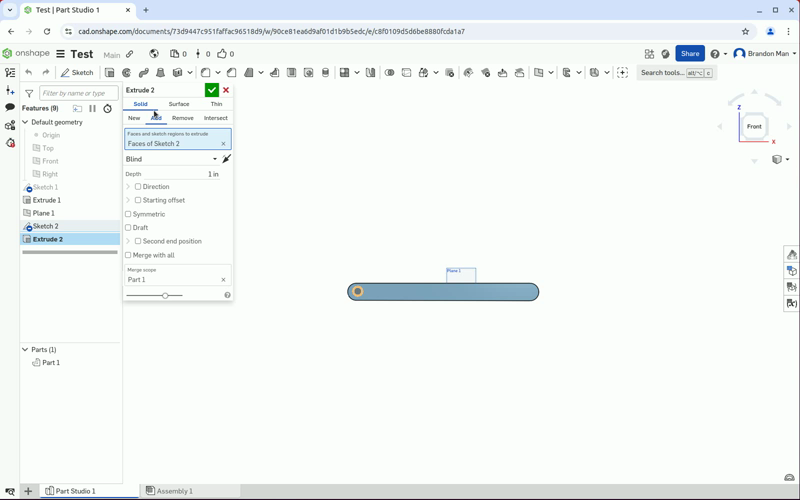
mouse_move(186, 120)
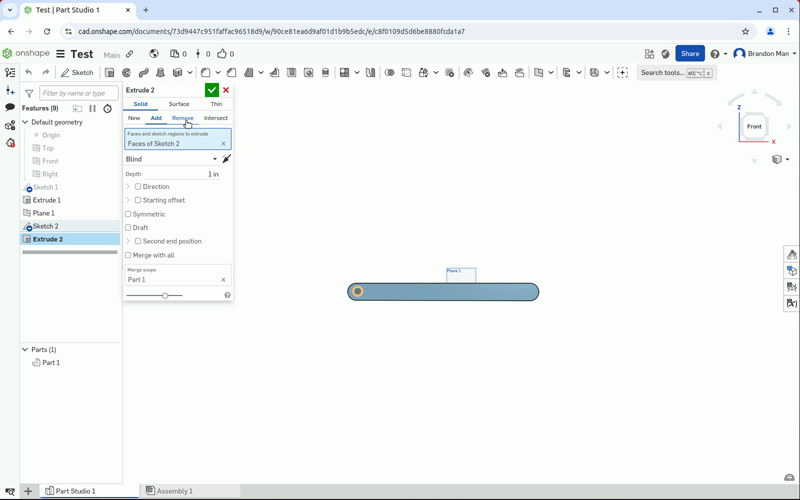
click(186, 120)
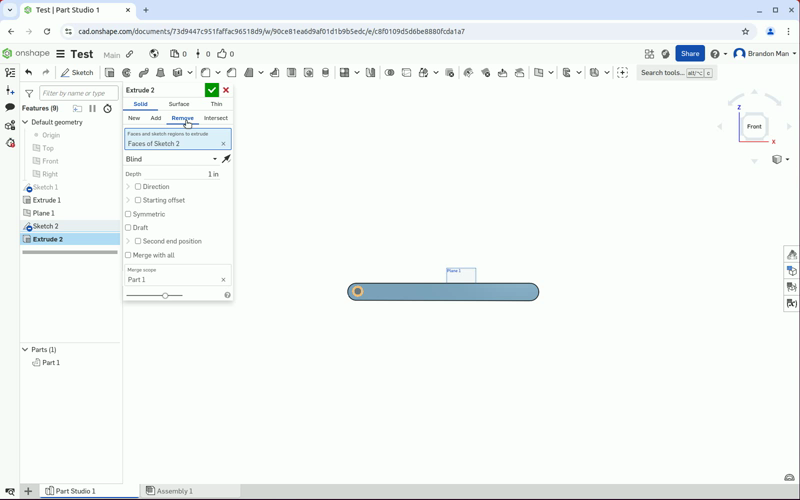
key(tab, 4)
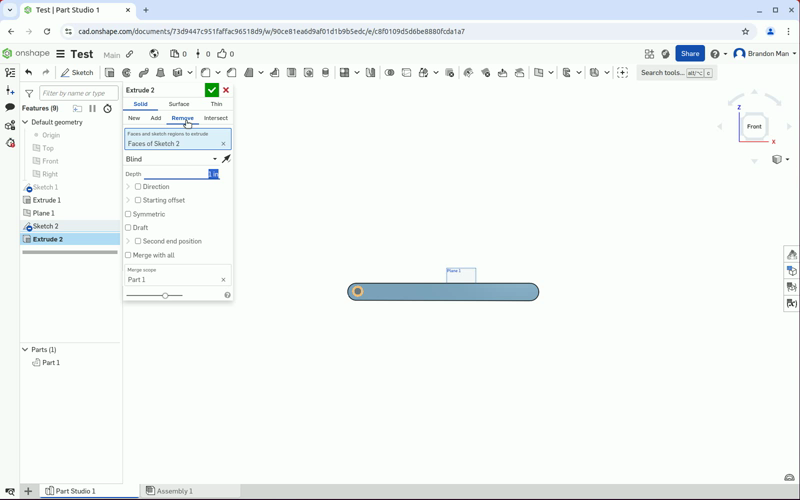
text(7.221)
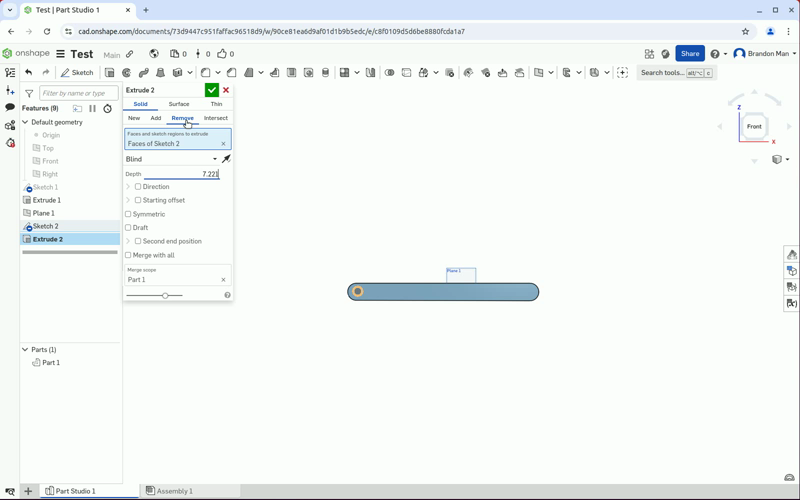
key(tab, 6)
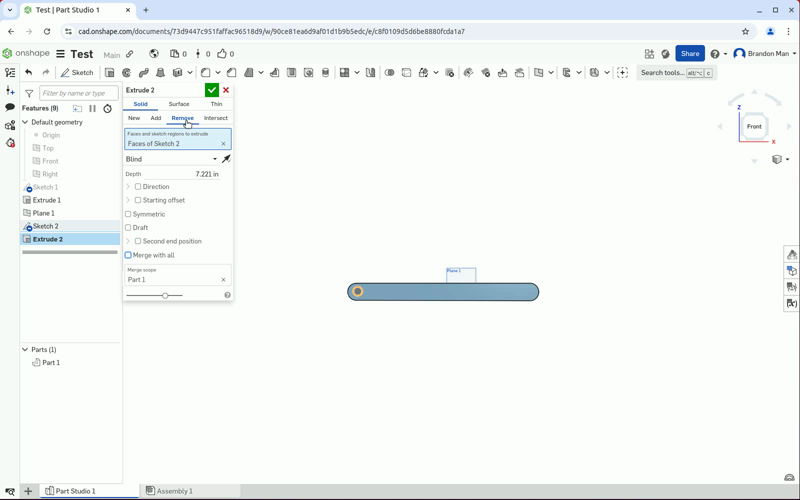
key(space)
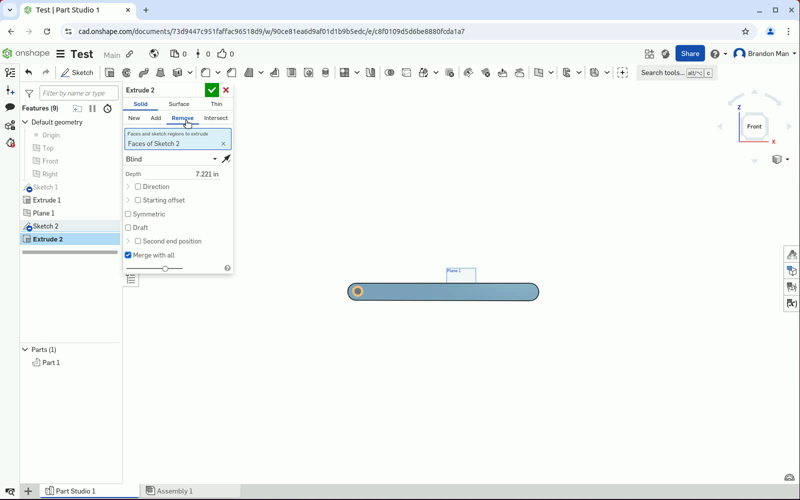
key(enter)
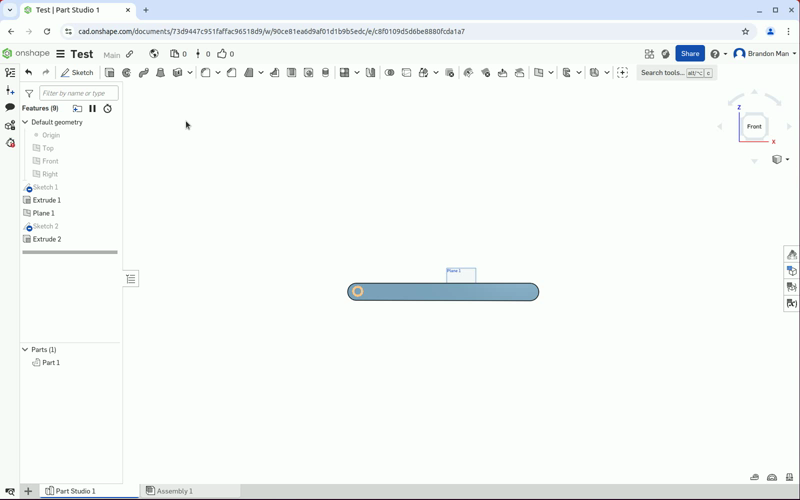
key(shift+h)
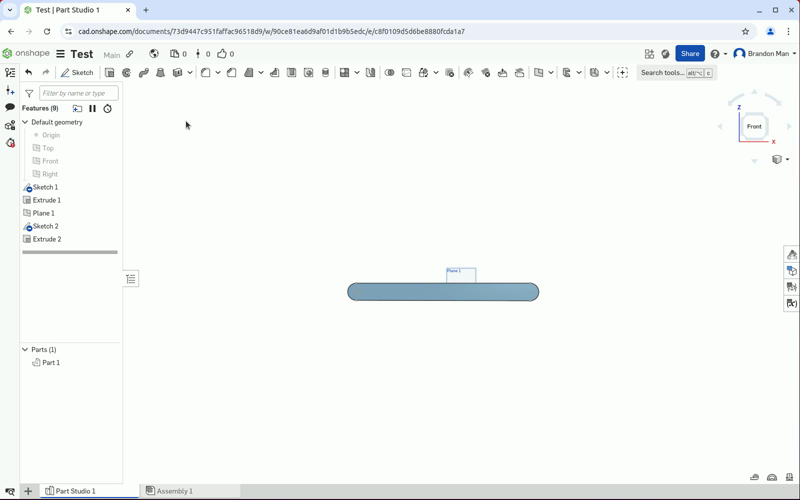
key(shift+h)
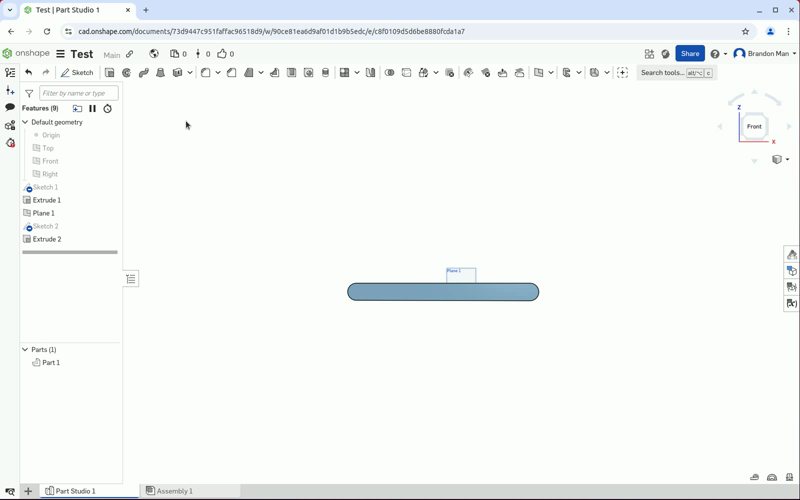
mouse_move(73, 189)
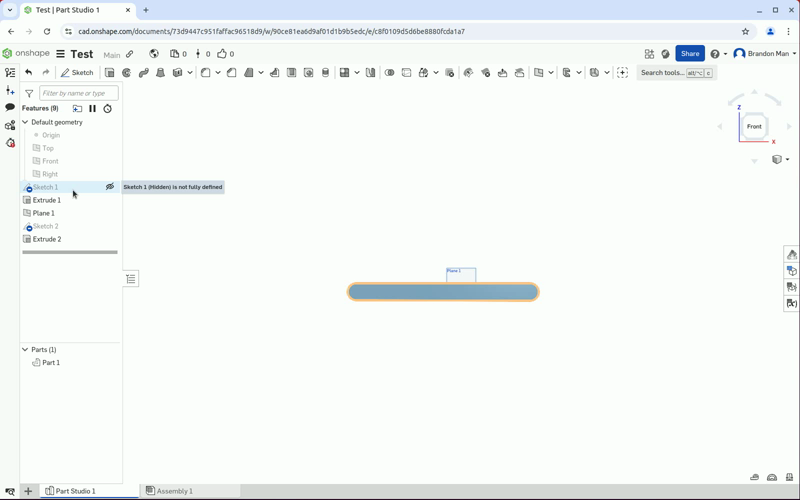
click(73, 189)
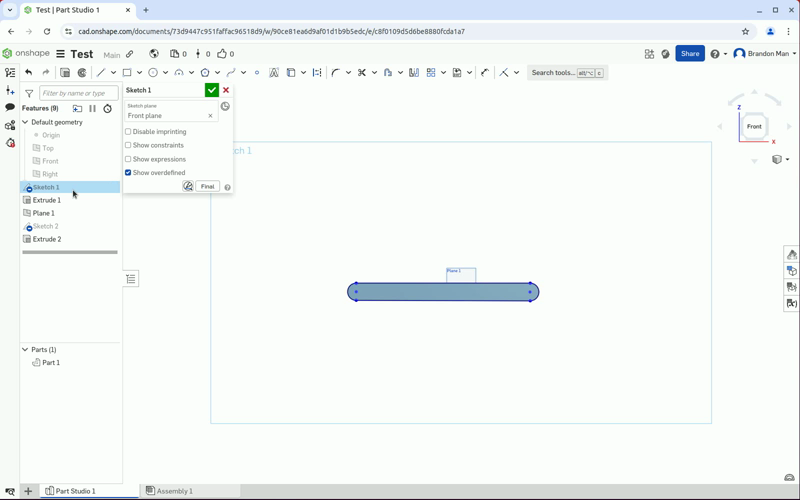
mouse_move(229, 92)
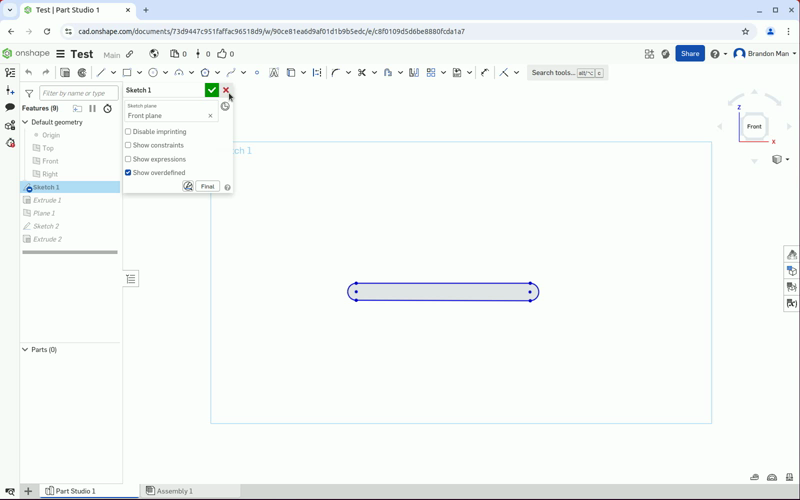
click(229, 92)
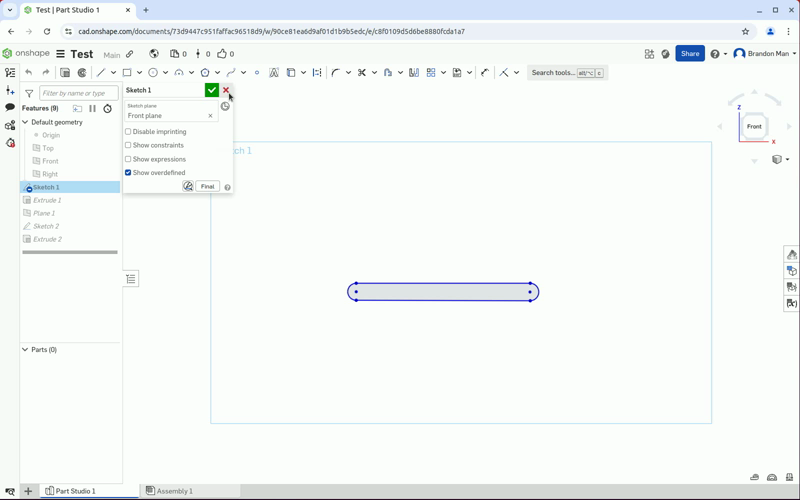
key(shift+s)
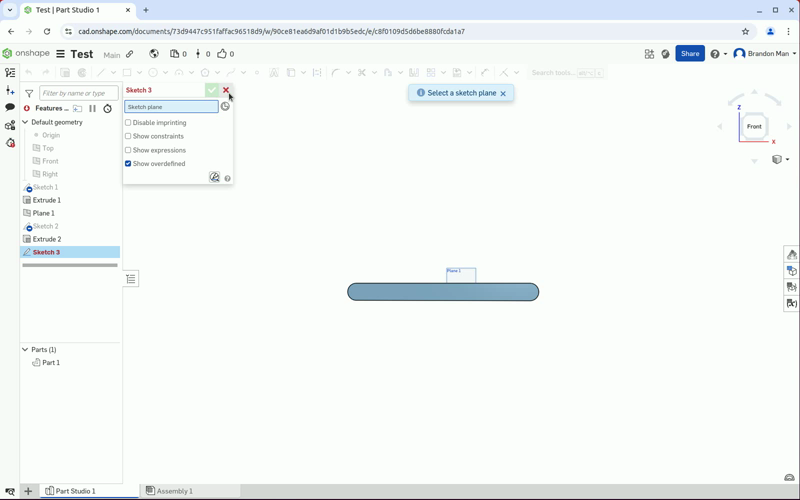
mouse_move(73, 215)
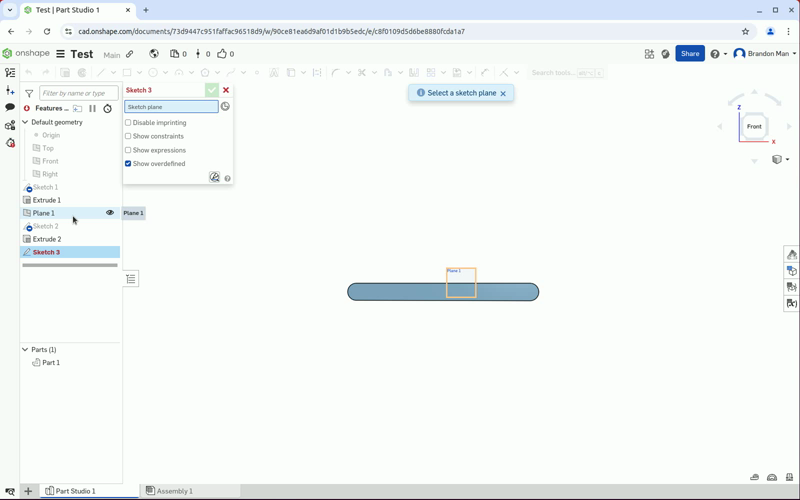
click(73, 215)
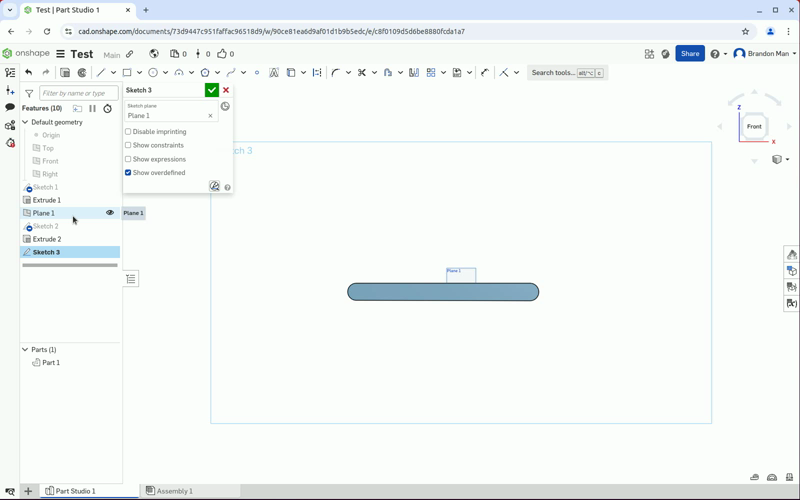
mouse_move(73, 352)
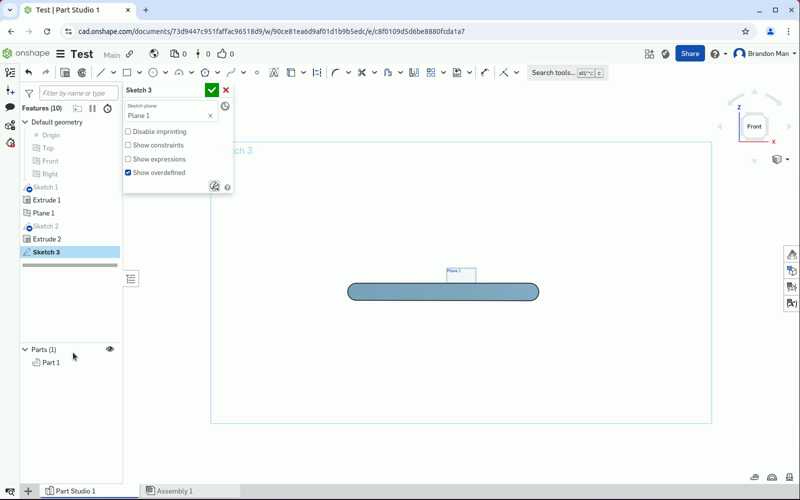
key(y)
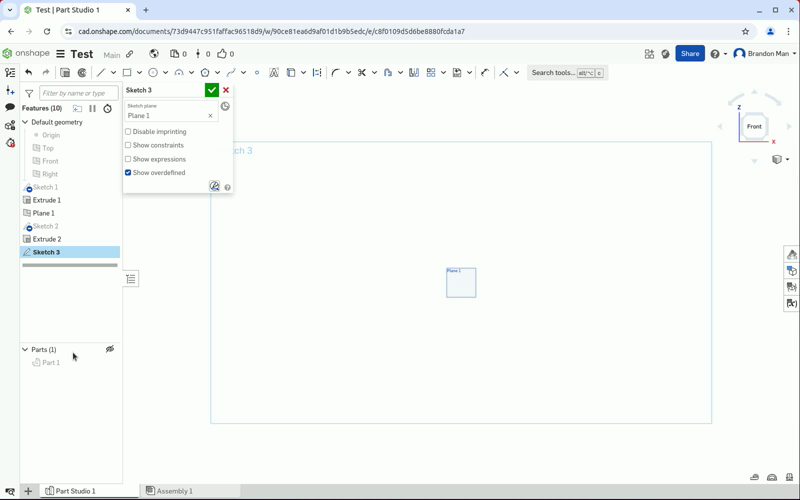
key(c)
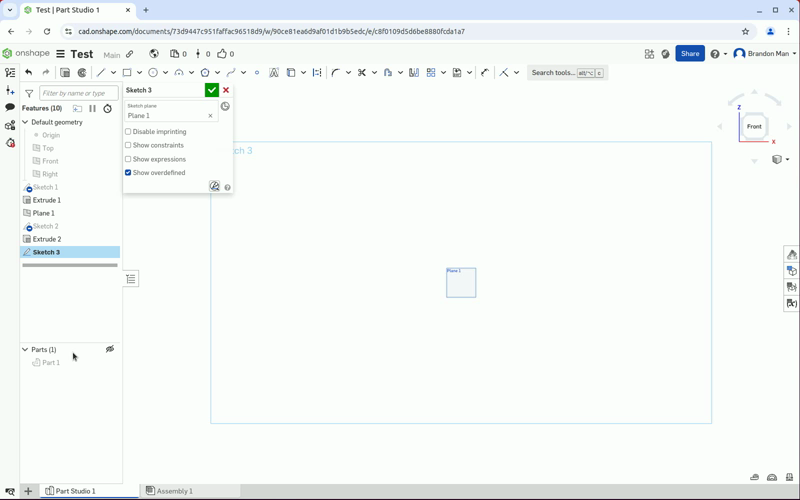
key_down(shift)
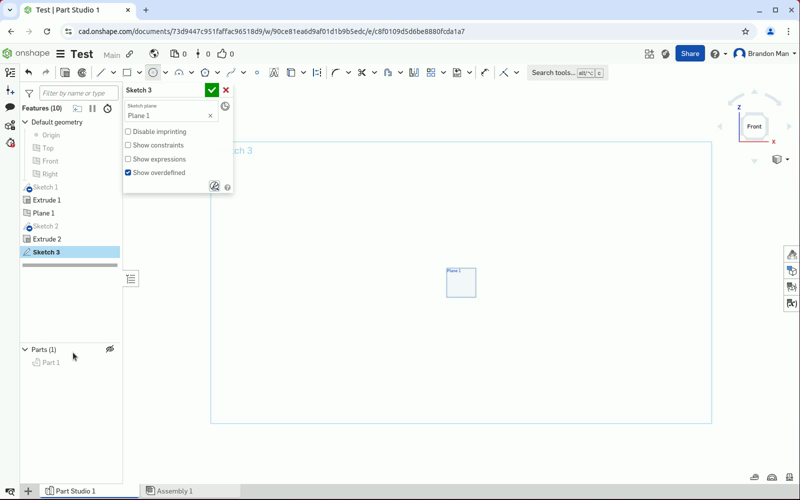
mouse_move(461, 291)
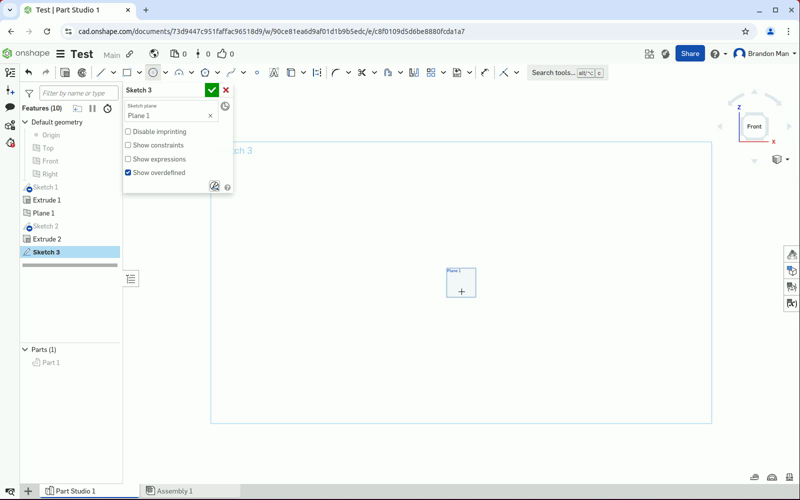
click(461, 291)
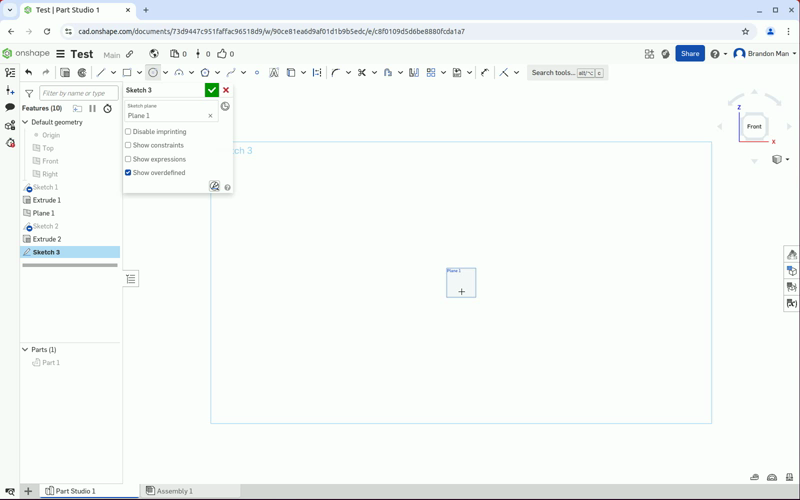
key_up(shift)
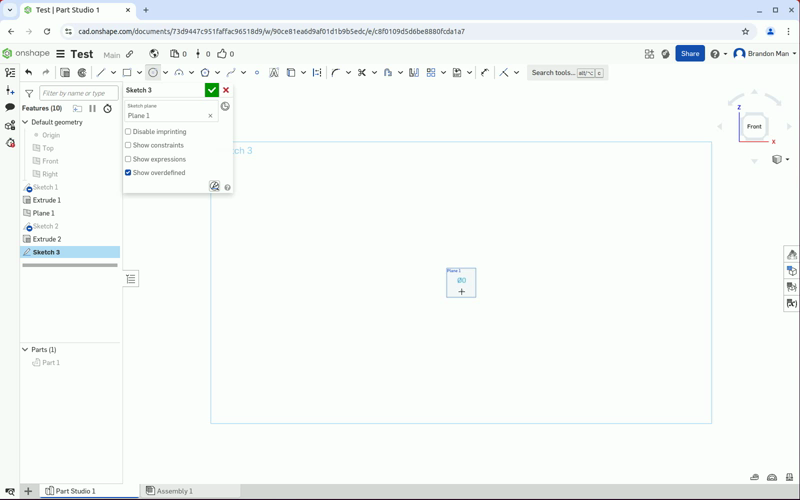
mouse_move(466, 291)
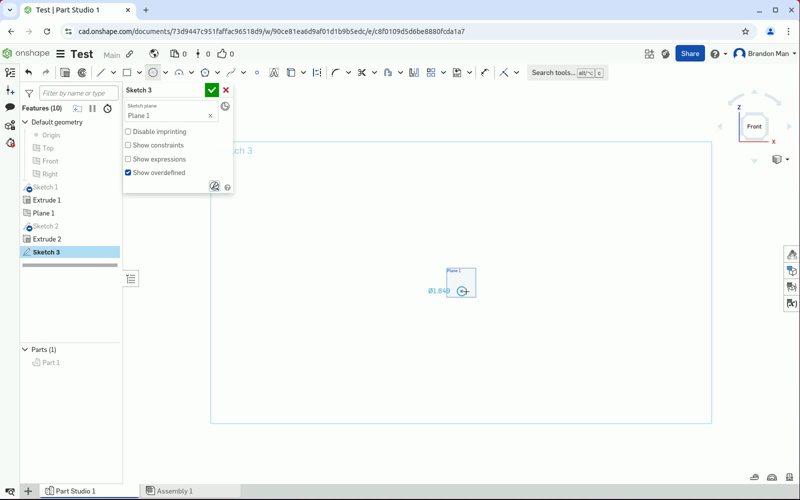
click(466, 291)
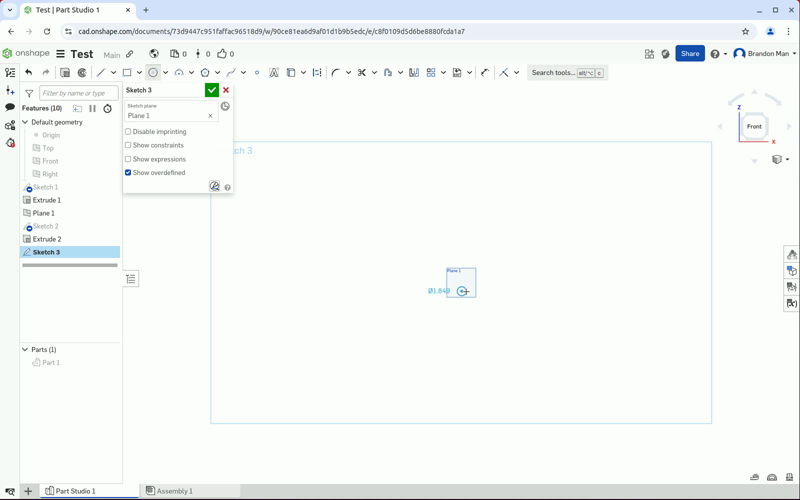
key(esc)
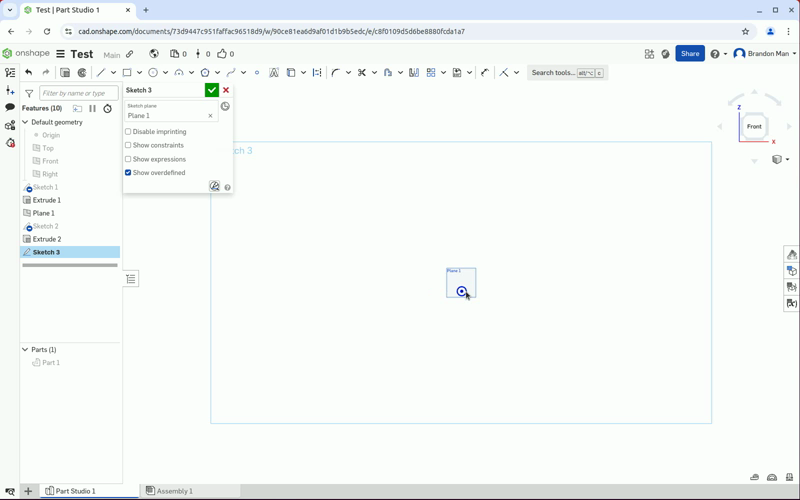
mouse_move(461, 293)
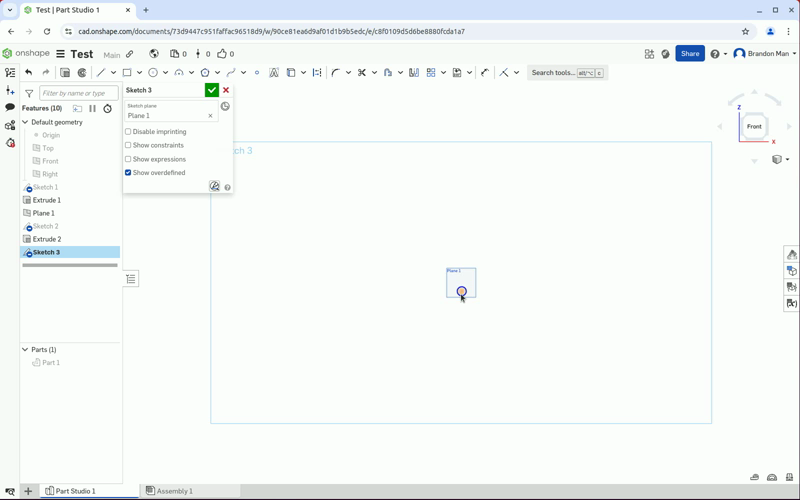
scroll(6)
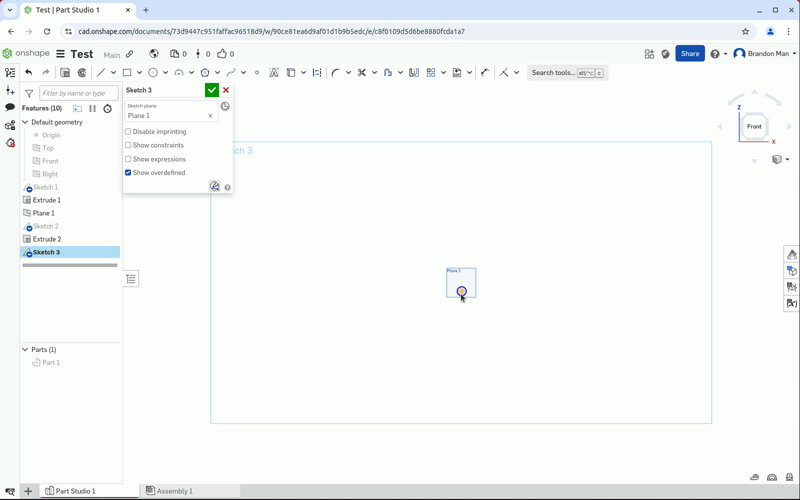
scroll(6)
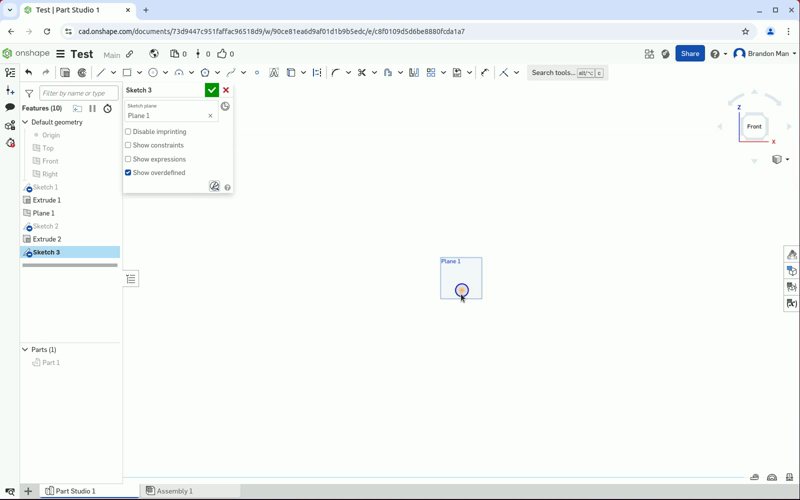
scroll(6)
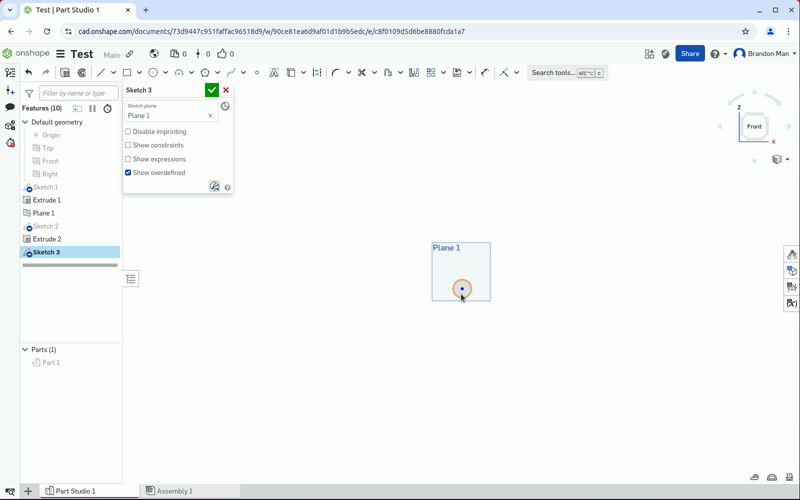
scroll(6)
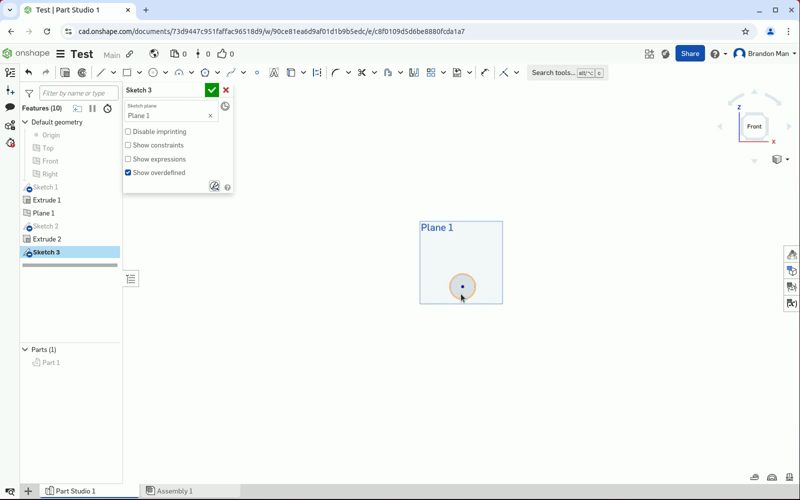
scroll(6)
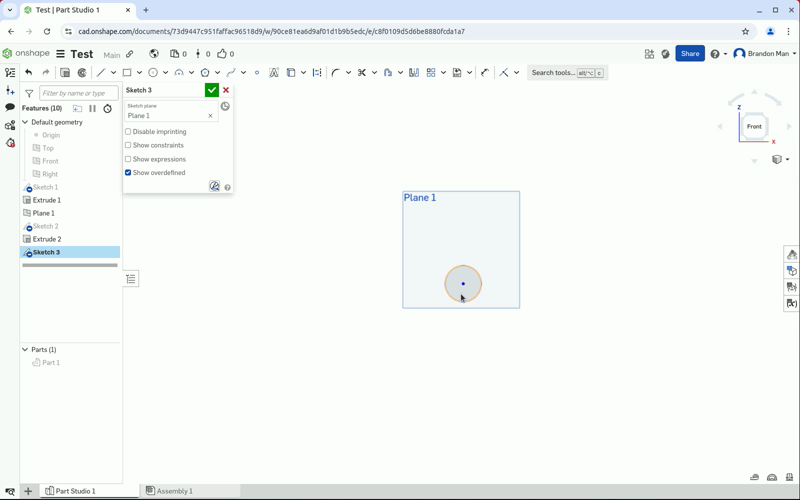
scroll(6)
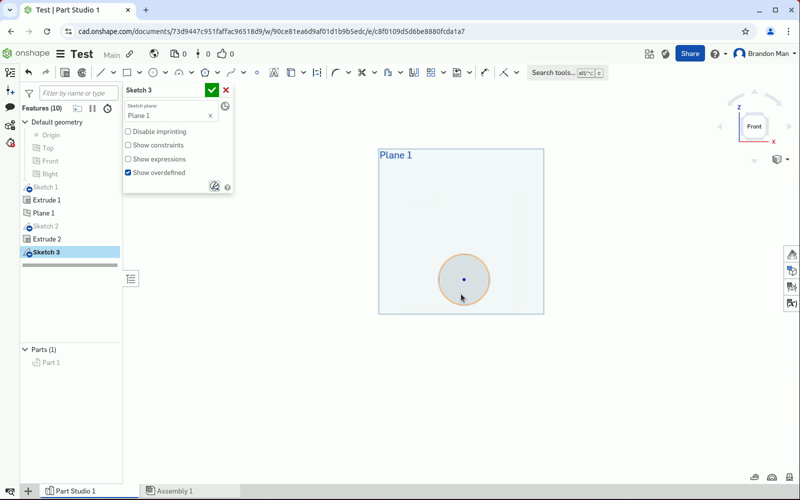
scroll(6)
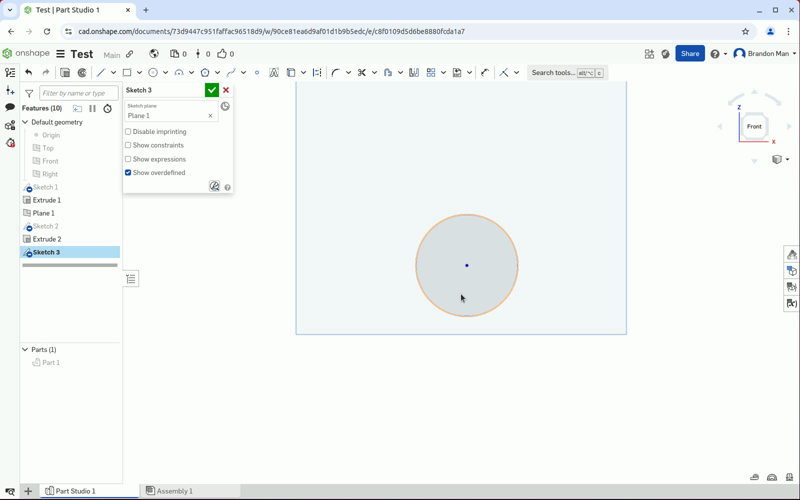
click(461, 293)
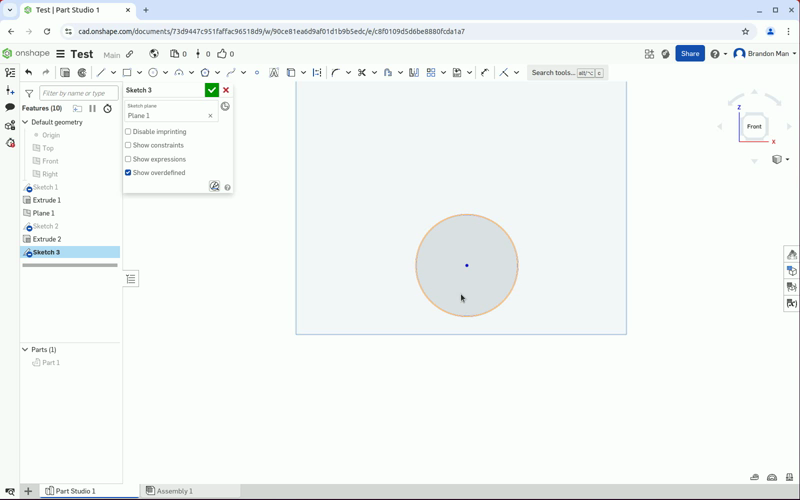
scroll(-6)
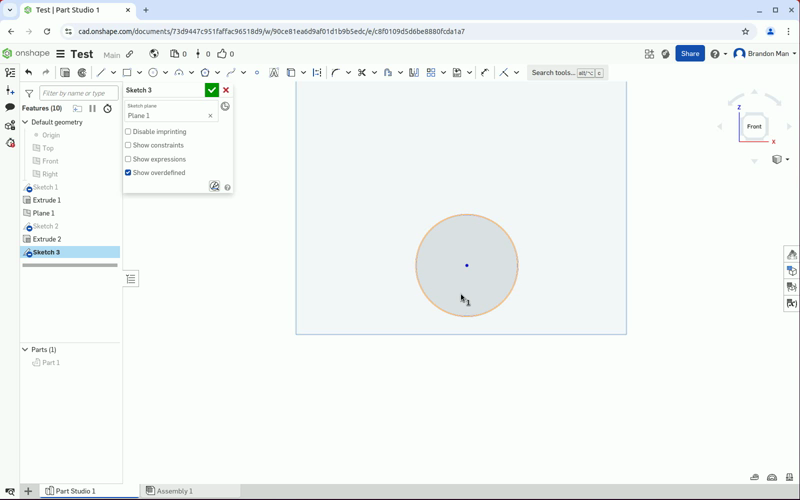
scroll(-6)
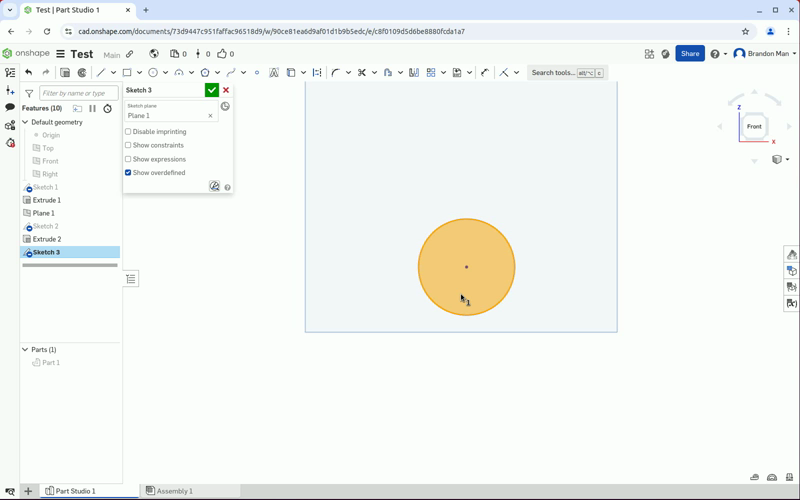
scroll(-6)
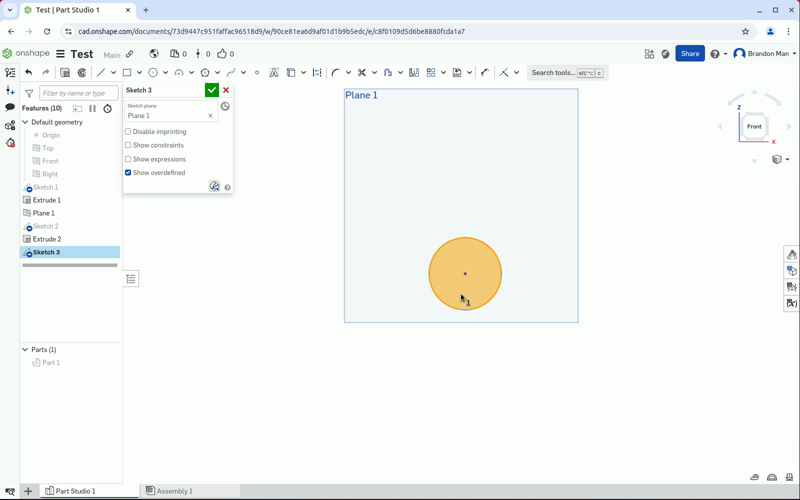
scroll(-6)
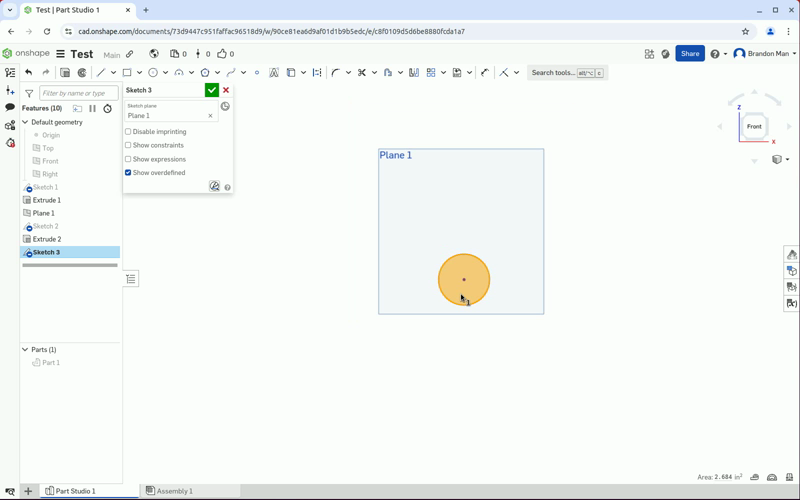
scroll(-6)
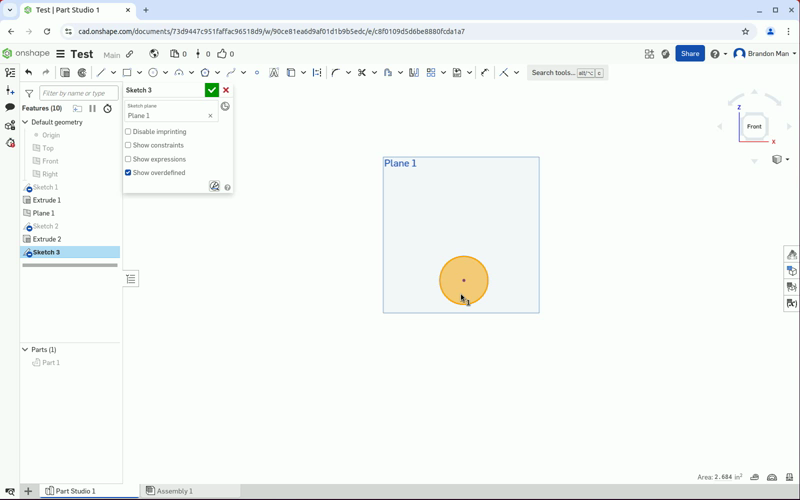
scroll(-6)
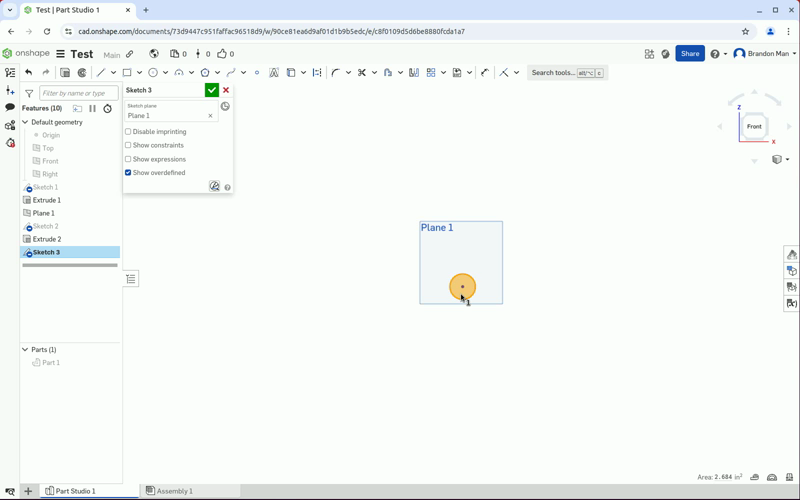
scroll(-6)
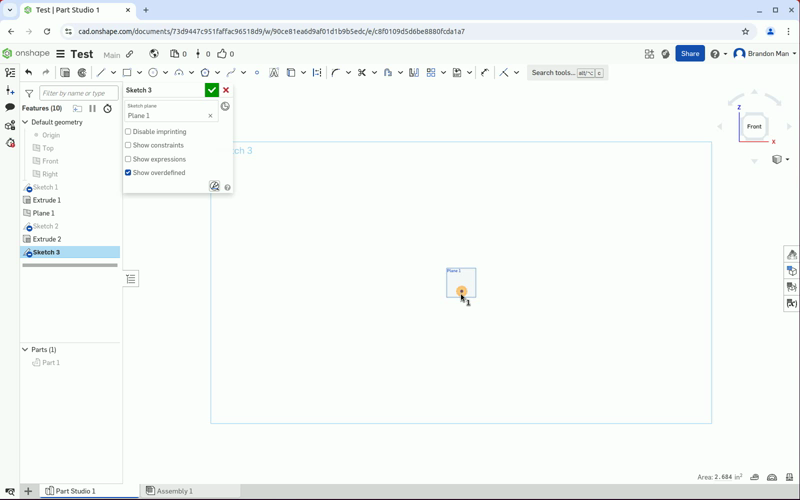
mouse_move(73, 352)
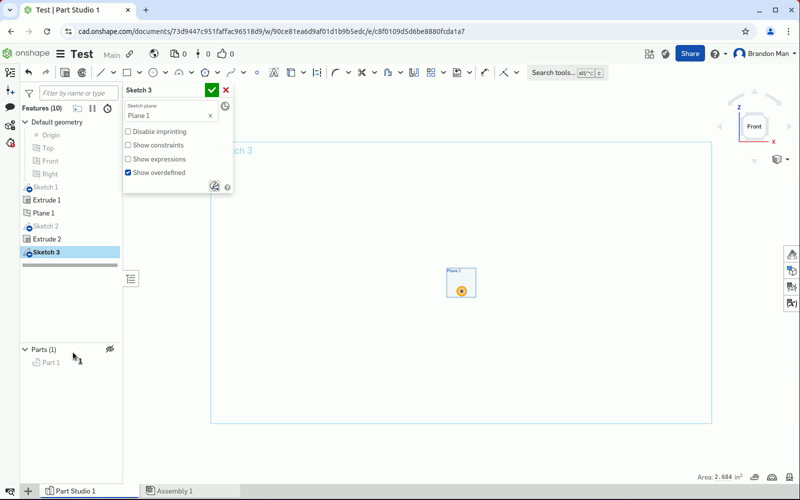
key(shift+y)
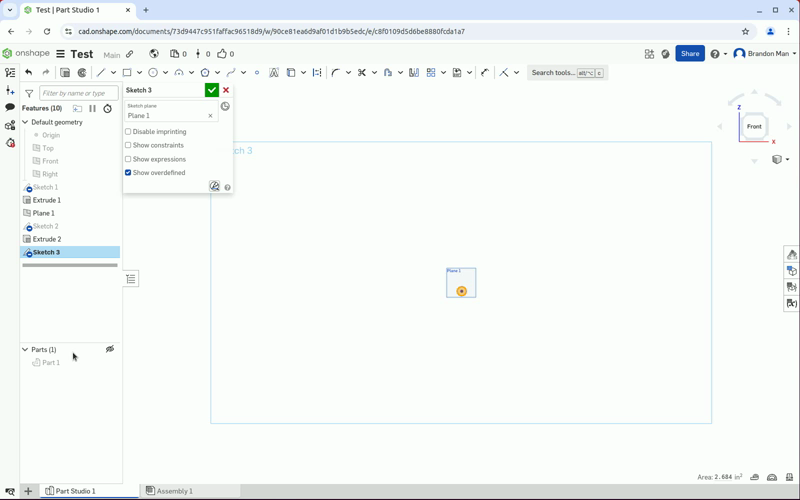
key(shift+e)
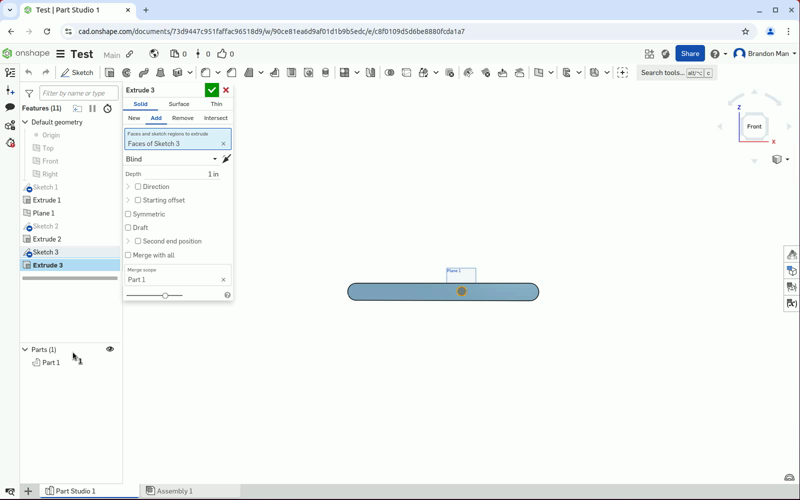
mouse_move(143, 106)
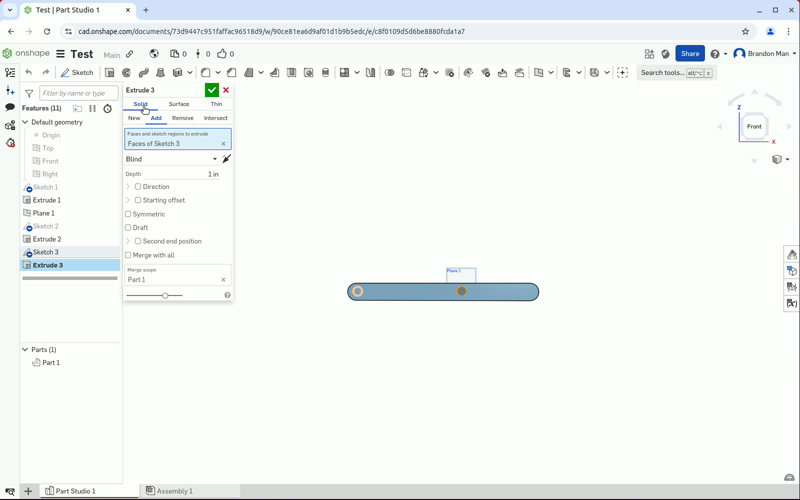
click(143, 106)
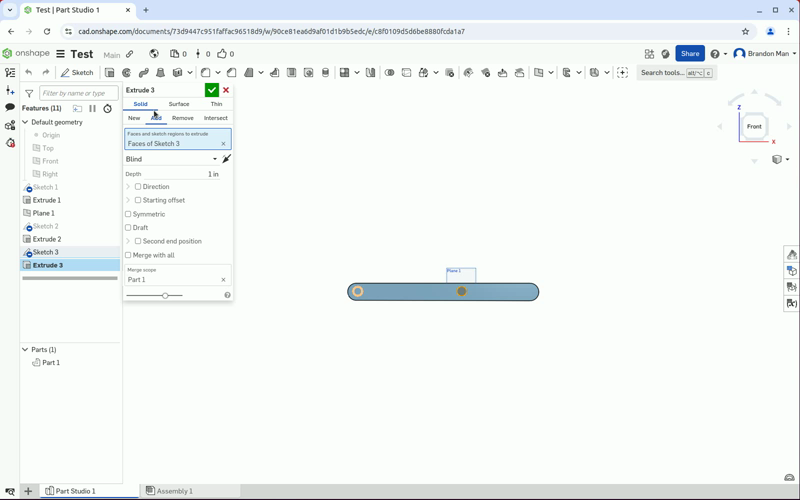
mouse_move(186, 120)
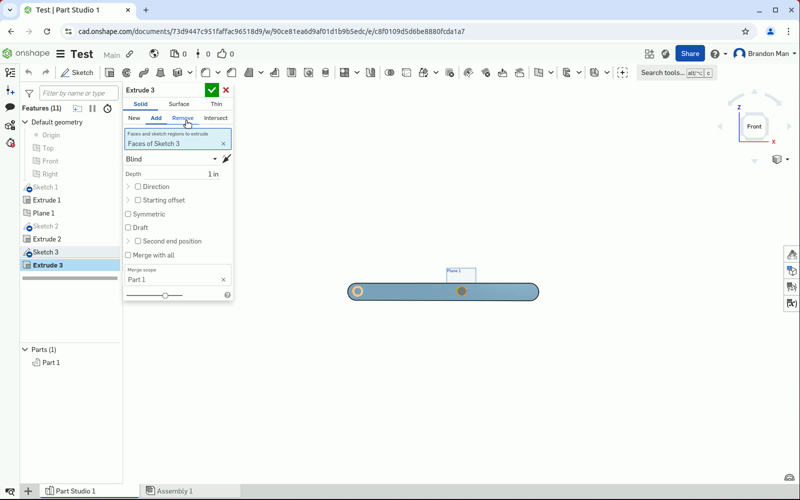
click(186, 120)
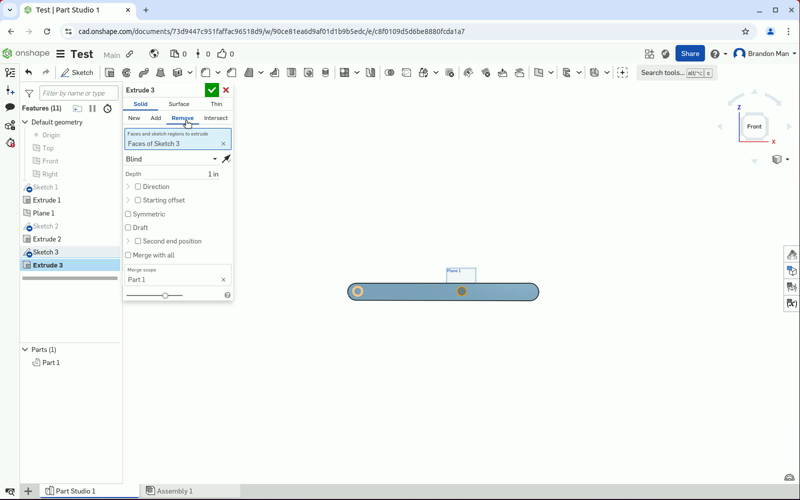
key(tab, 4)
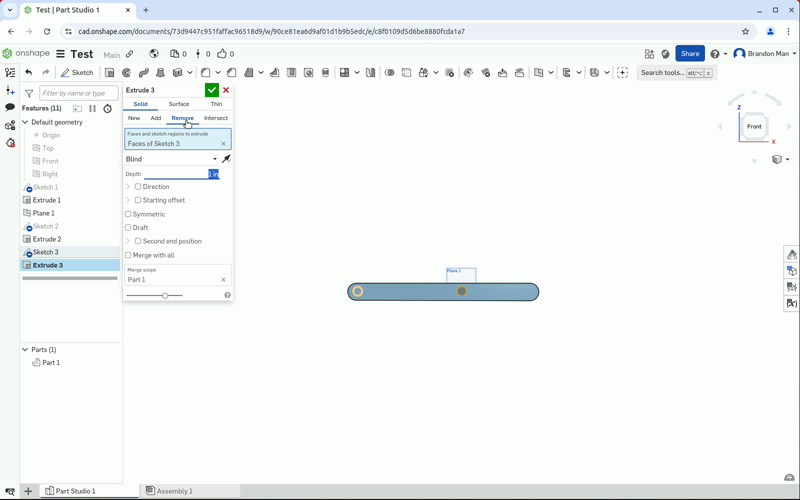
text(7.221)
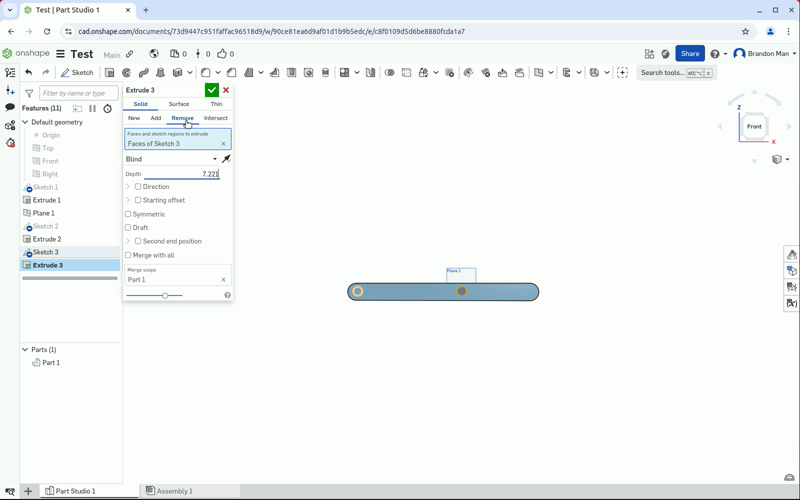
key(tab, 6)
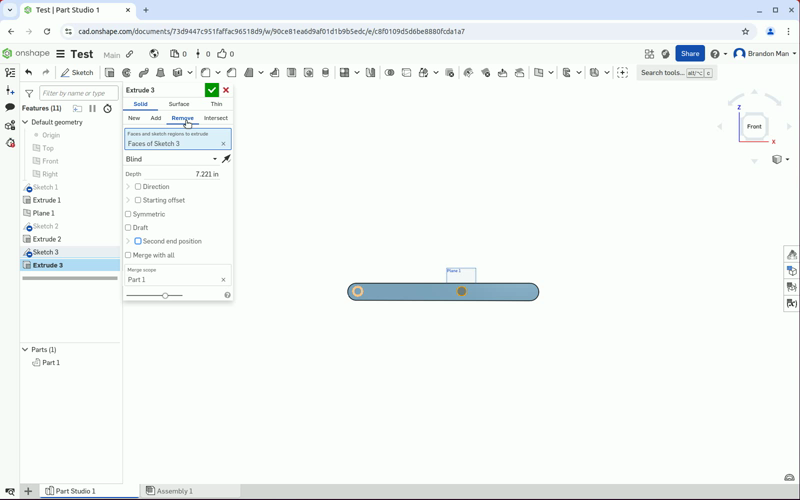
key(space)
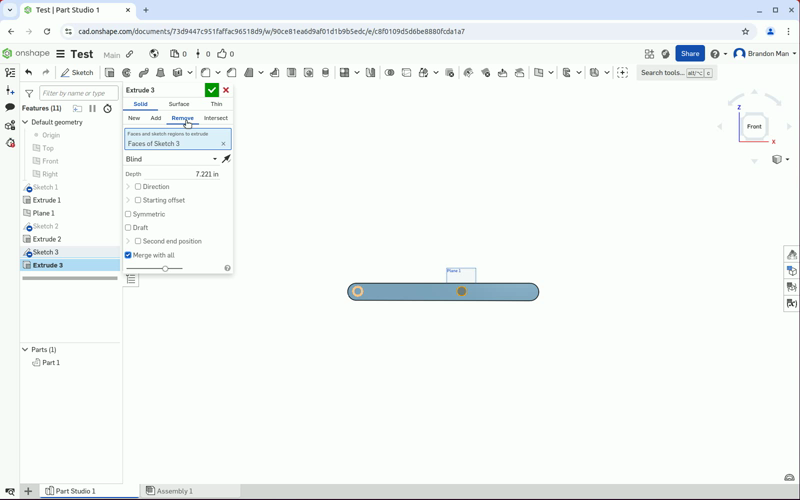
key(enter)
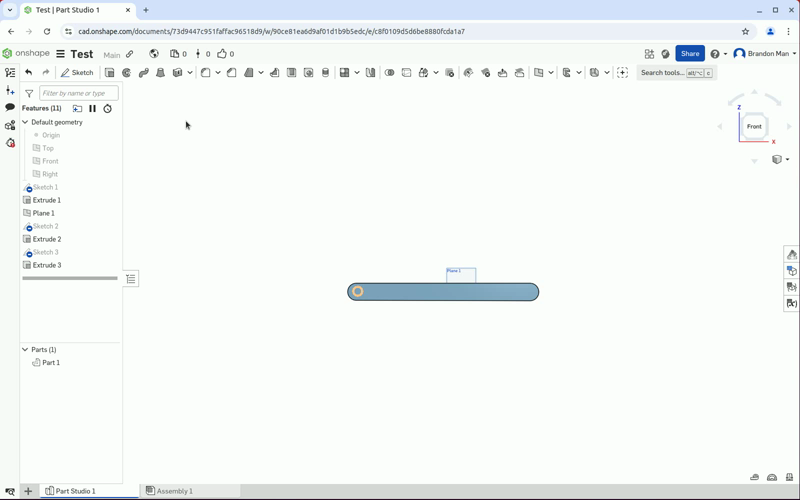
key(shift+h)
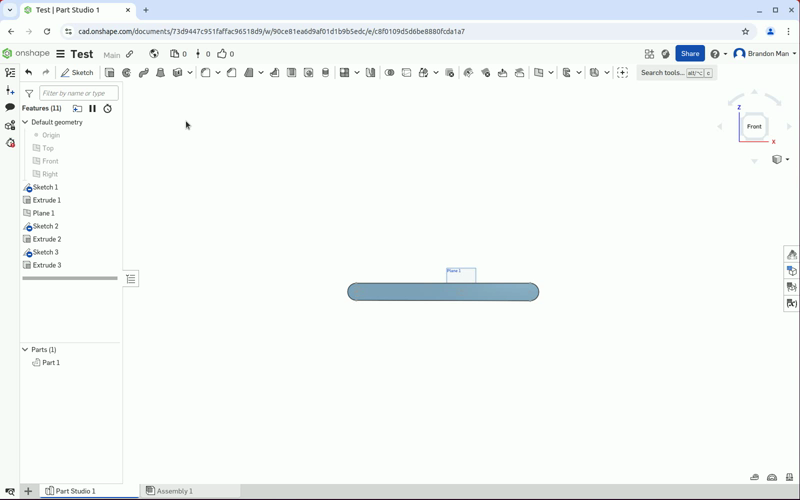
key(shift+h)
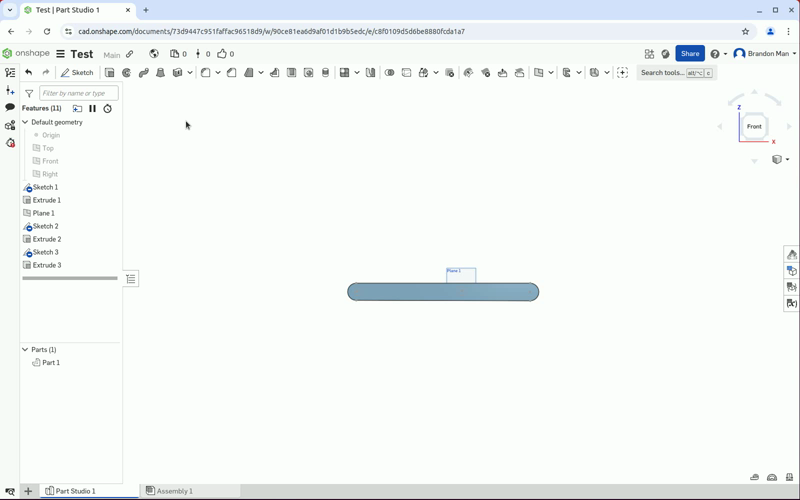
key(shift+7)
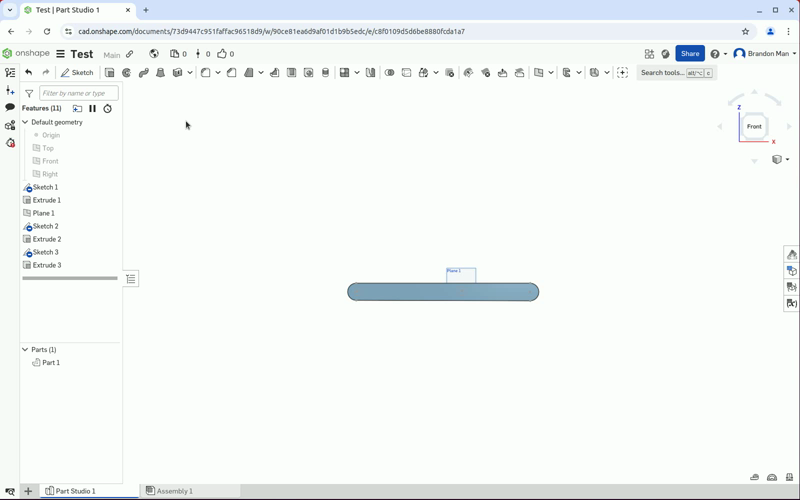
key(left, 2)
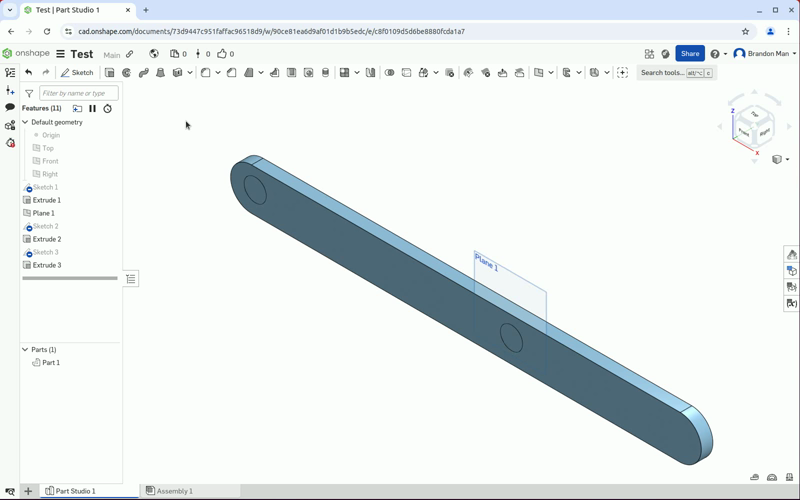
key(down, 2)
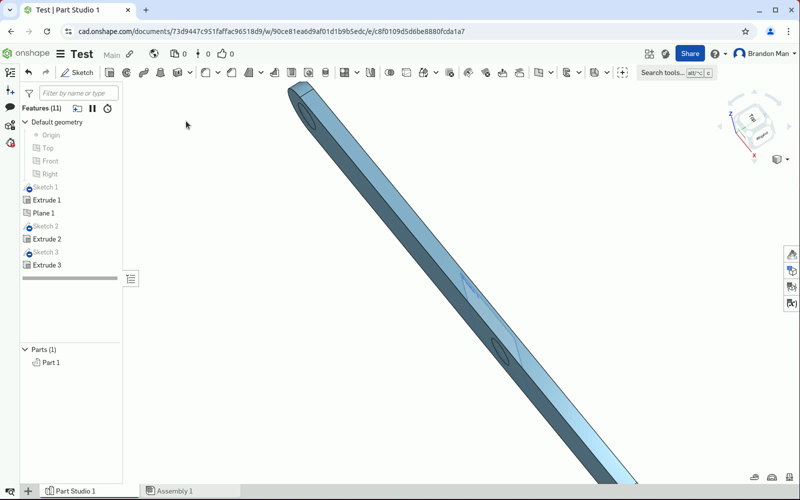
key(up, 2)
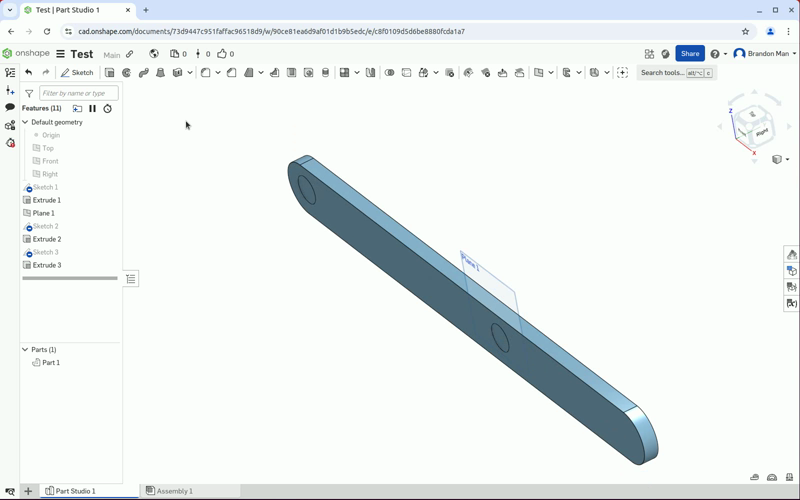
key(right, 2)
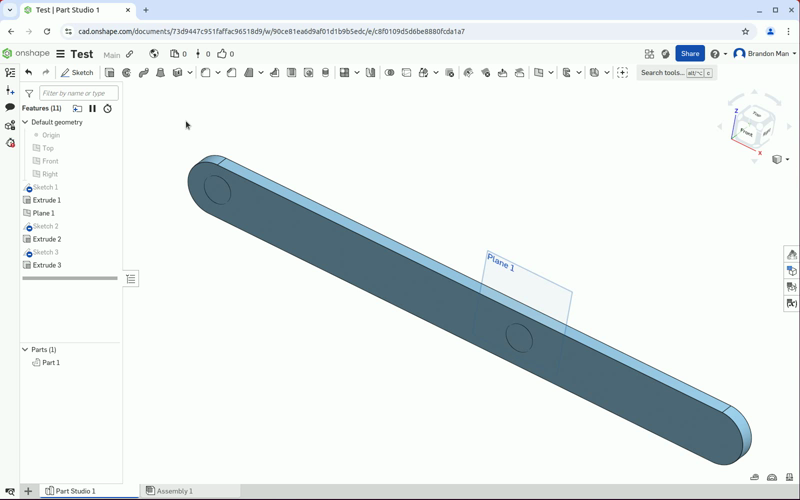
mouse_move(73, 189)
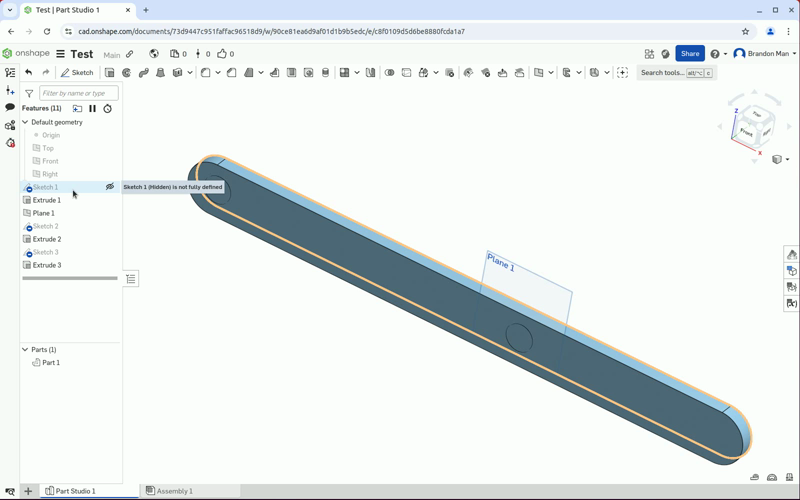
click(73, 189)